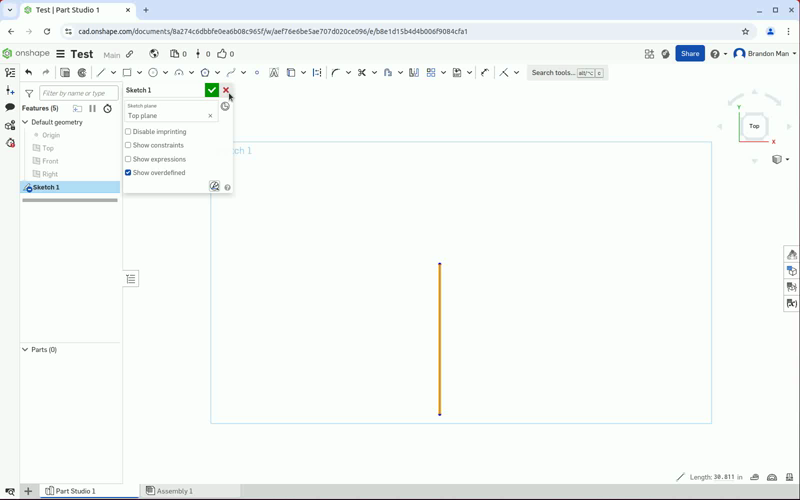
key(shift+h)
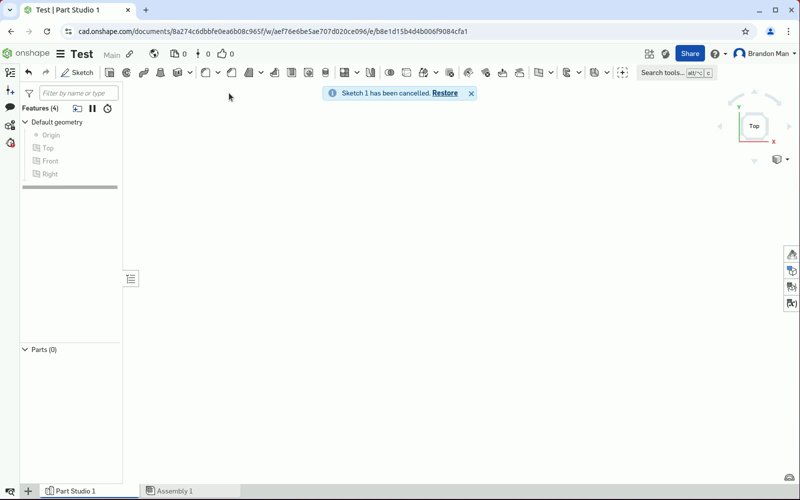
mouse_move(73, 352)
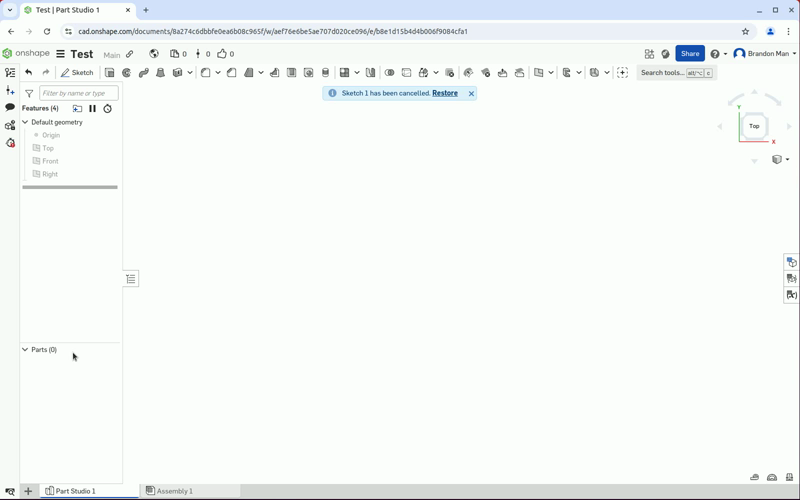
key(y)
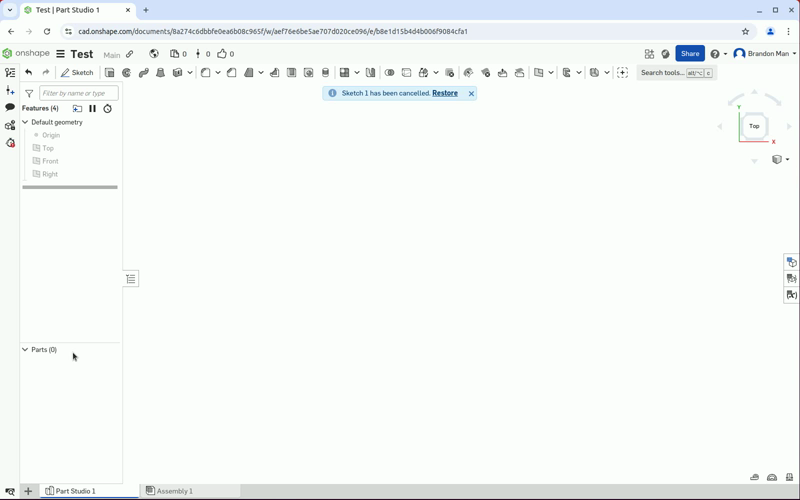
key(shift+p)
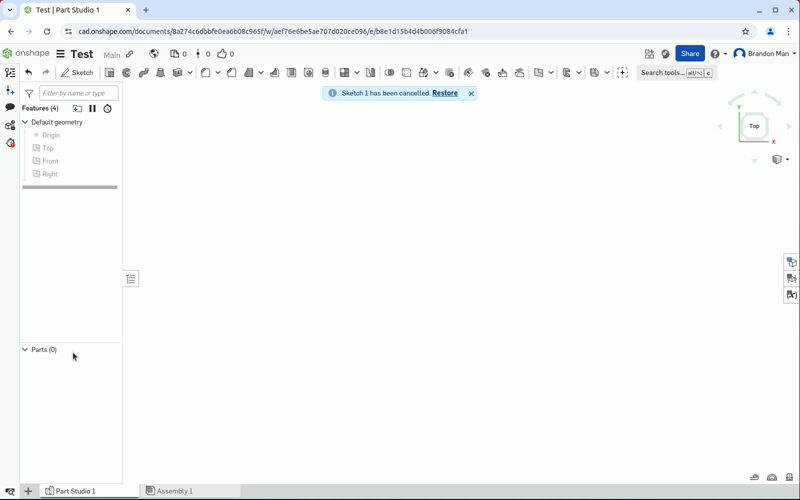
key(space)
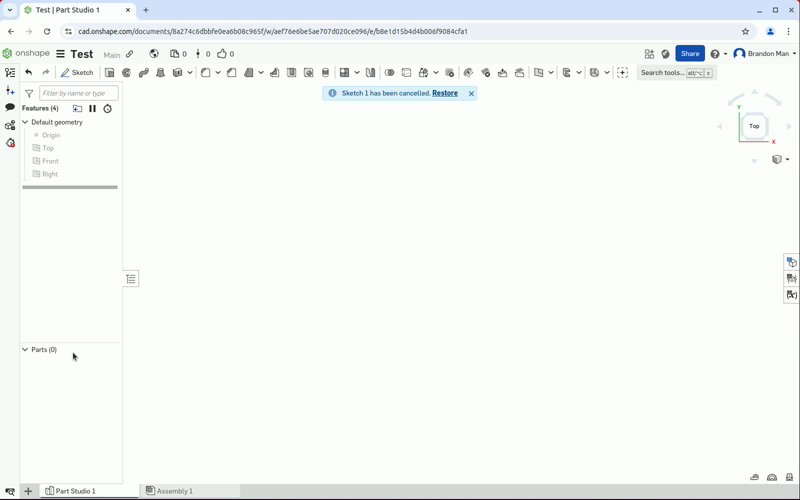
key_down(shift)
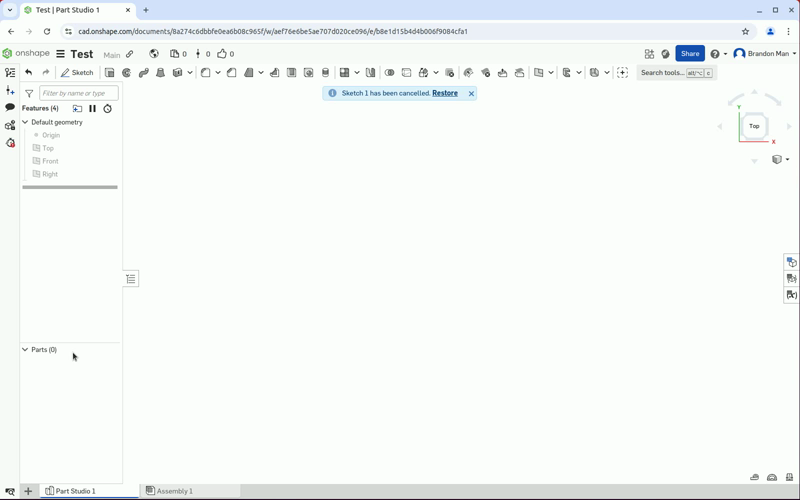
key(up)
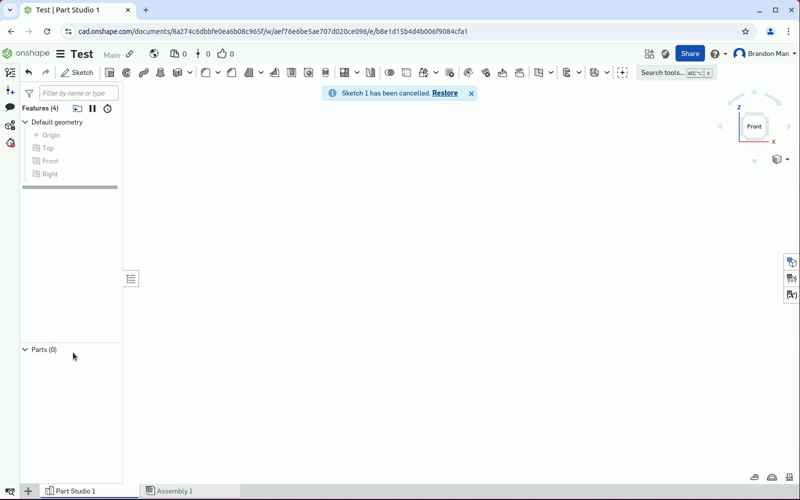
key_up(shift)
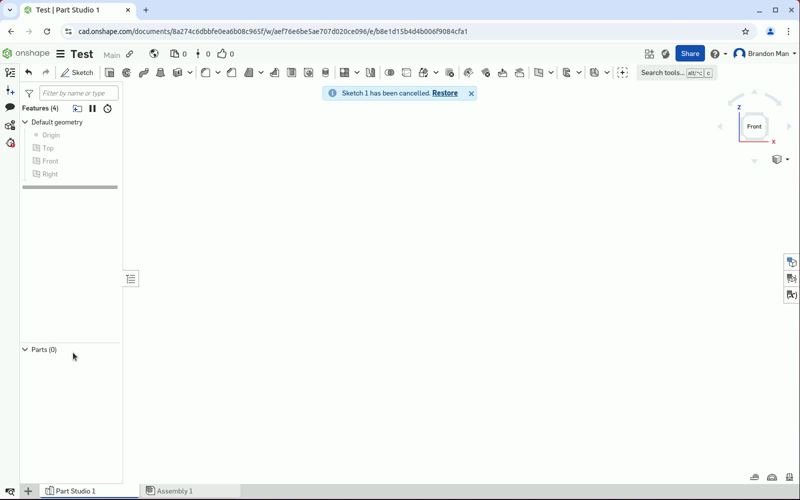
key(space)
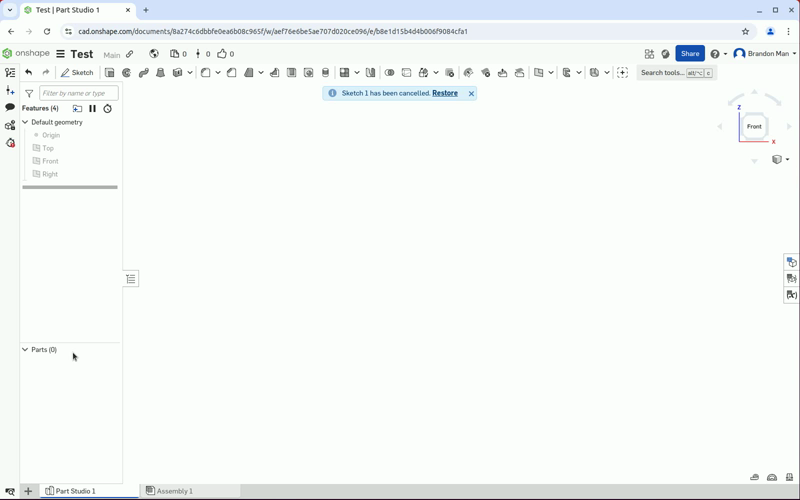
key_down(shift)
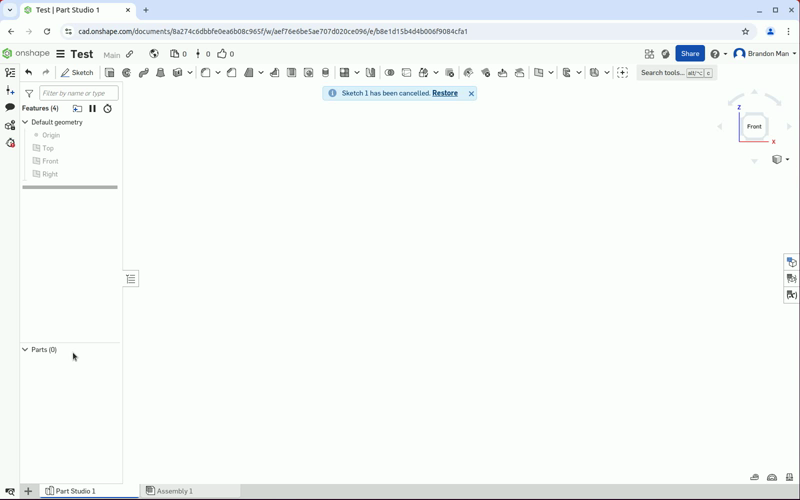
key(left)
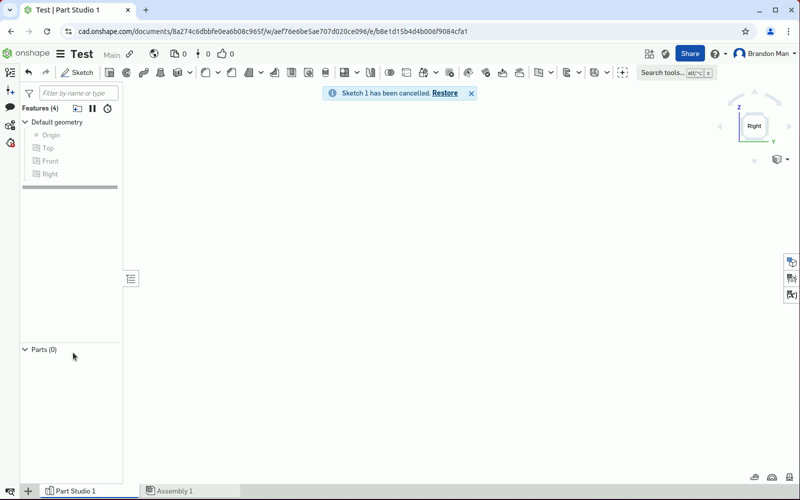
key_up(shift)
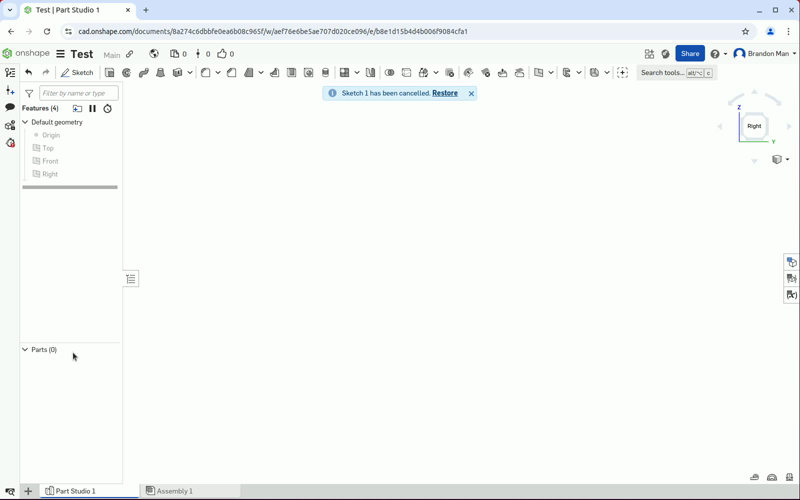
mouse_move(73, 352)
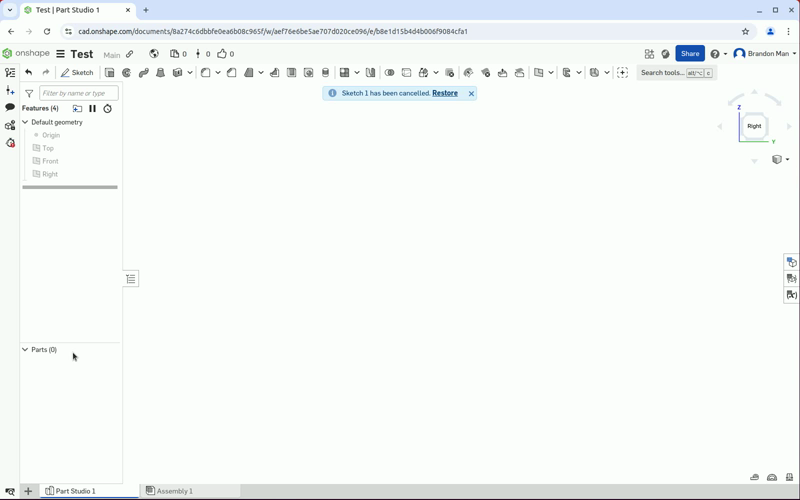
key(shift+y)
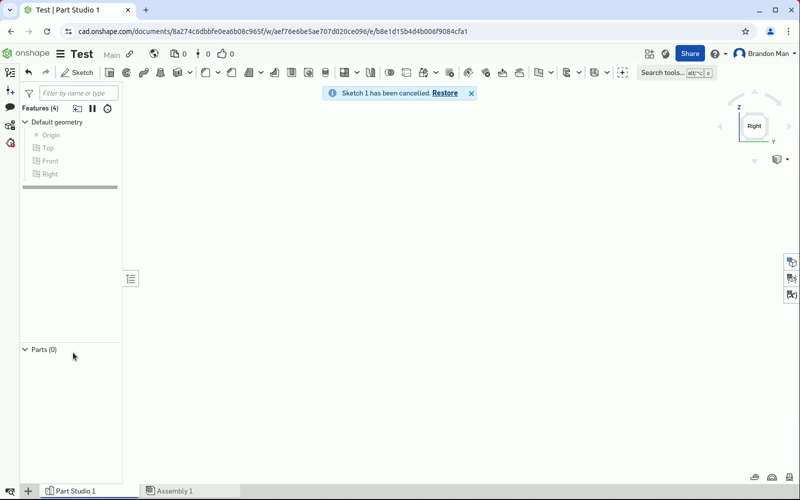
key(shift+s)
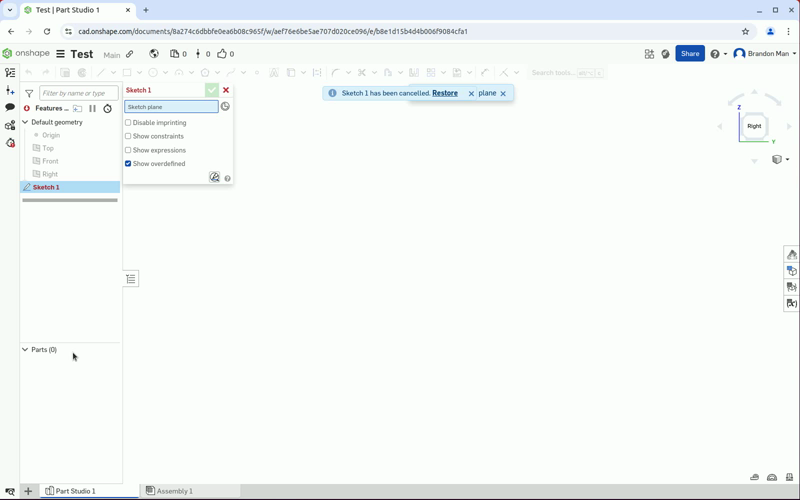
mouse_move(73, 176)
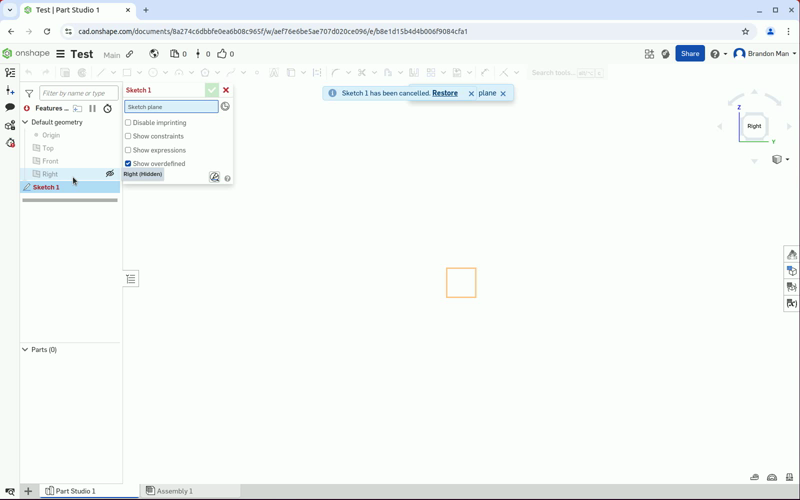
click(73, 176)
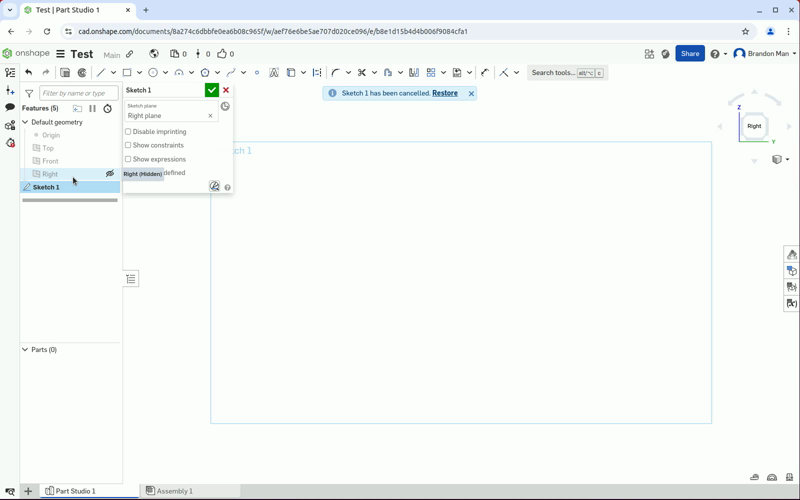
mouse_move(73, 352)
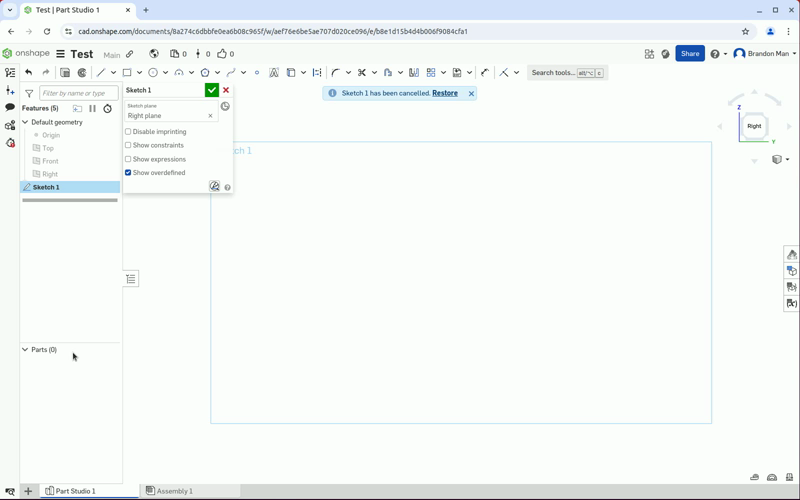
key(y)
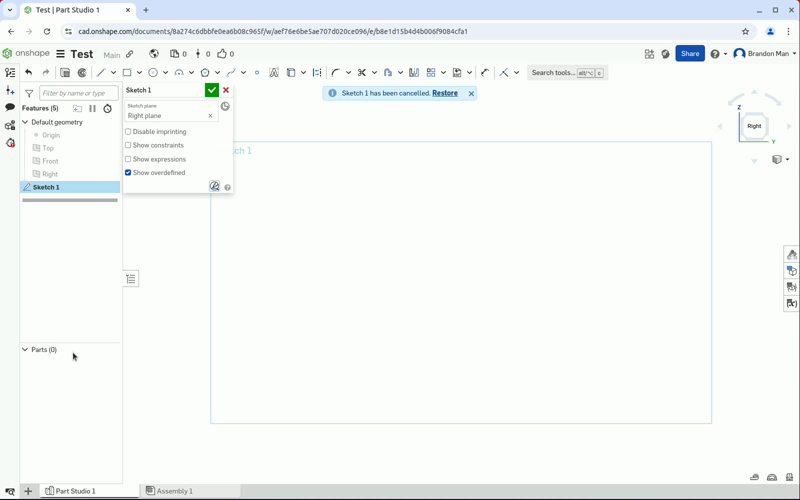
key(c)
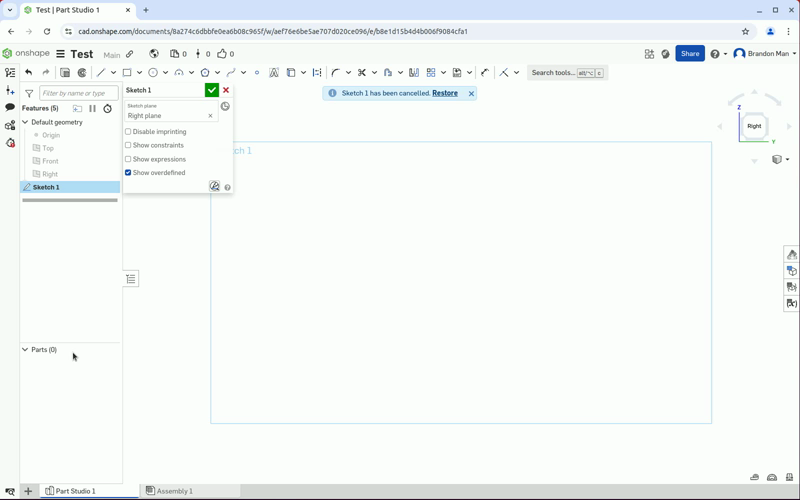
key_down(shift)
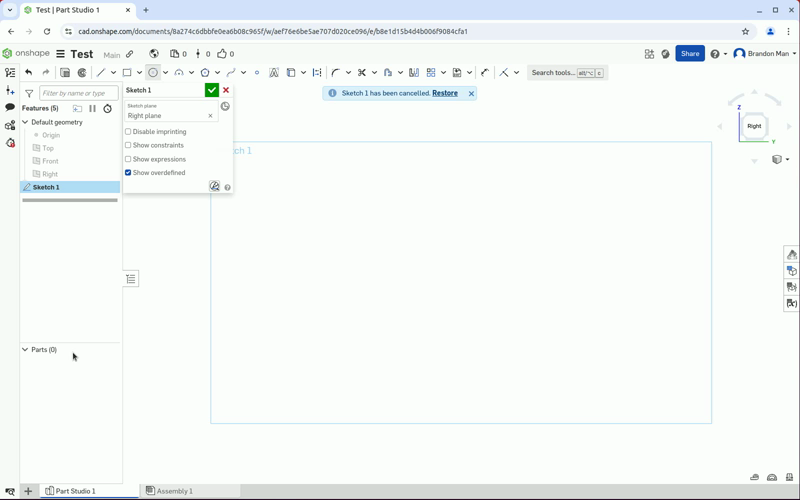
mouse_move(461, 282)
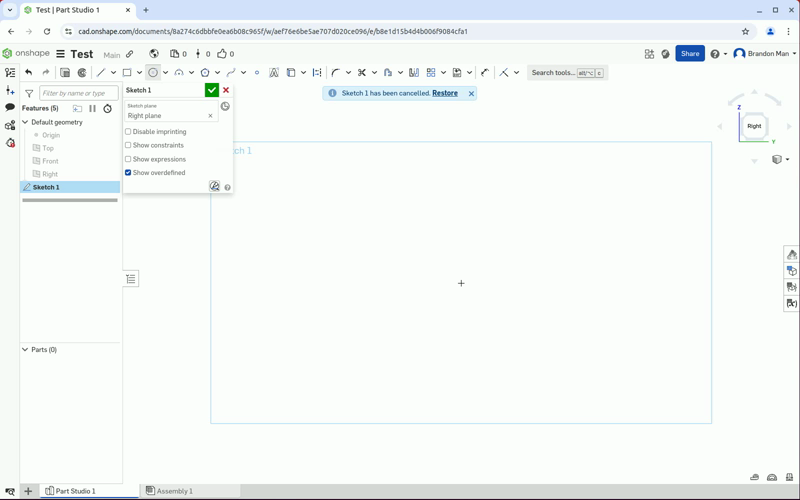
click(461, 282)
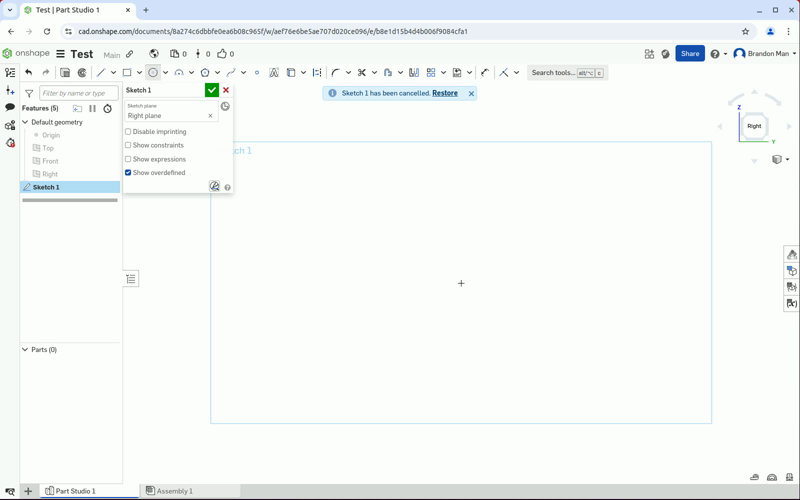
key_up(shift)
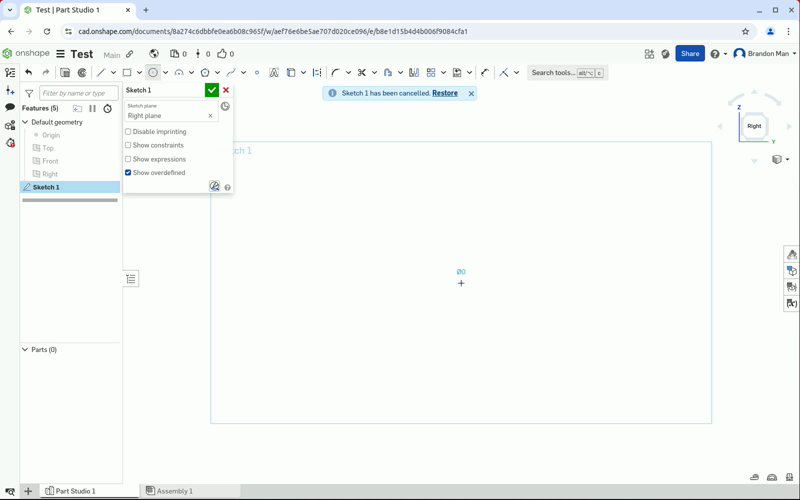
mouse_move(499, 282)
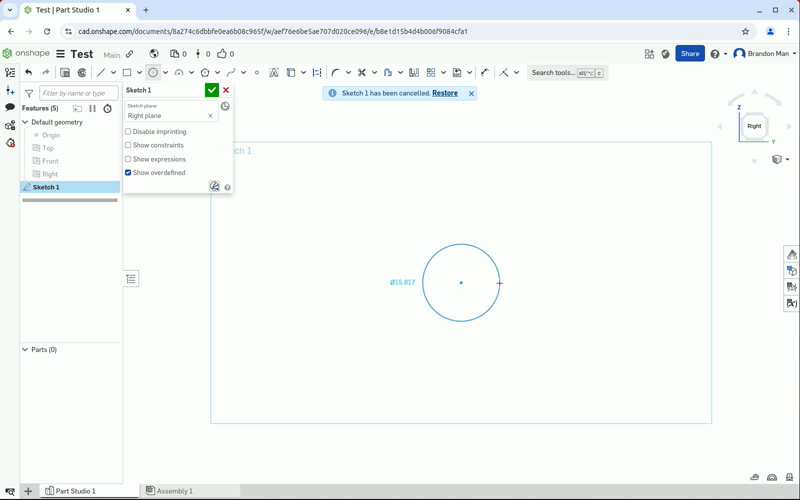
click(499, 282)
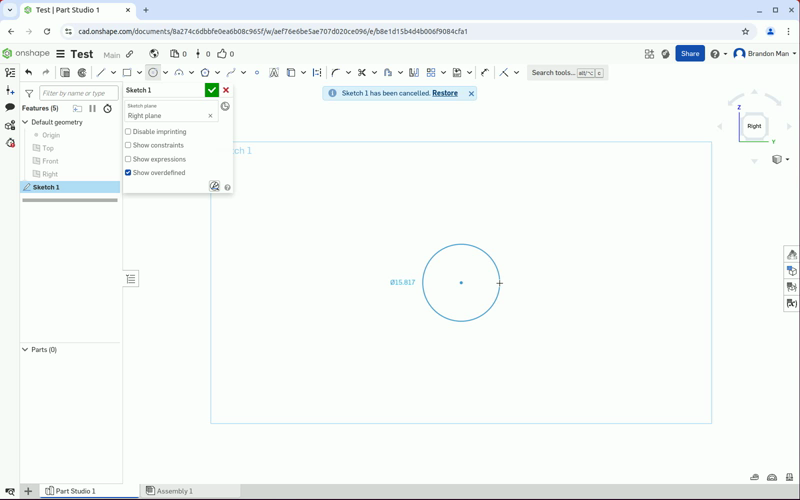
key(esc)
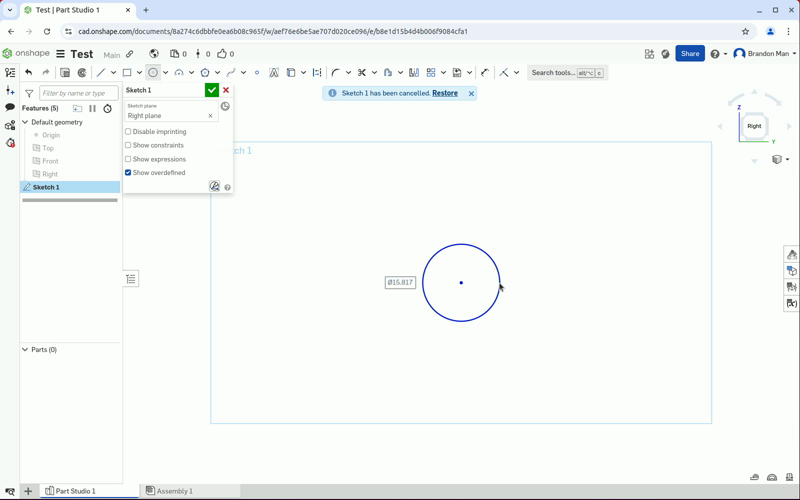
mouse_move(494, 289)
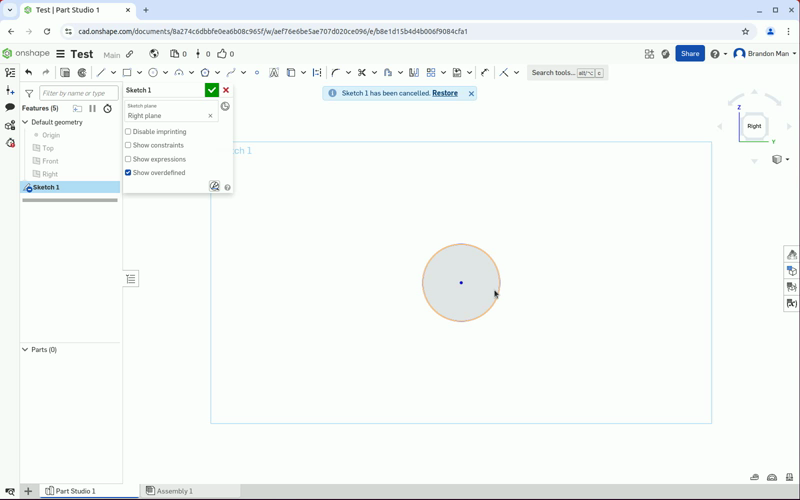
click(494, 289)
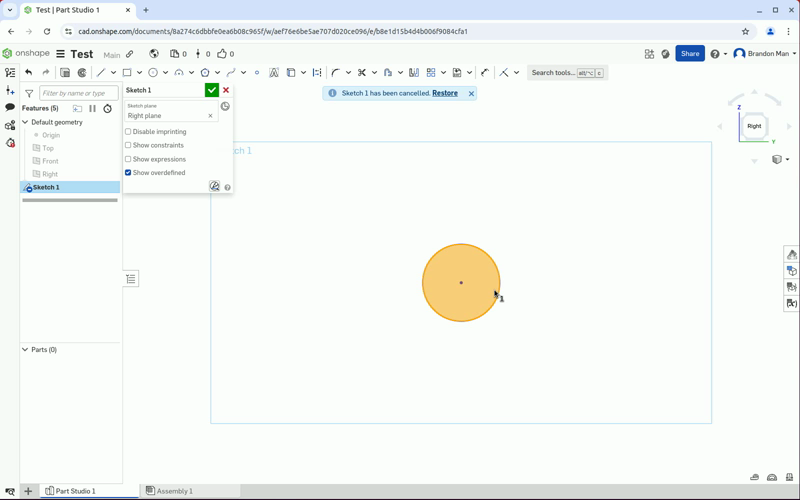
mouse_move(73, 352)
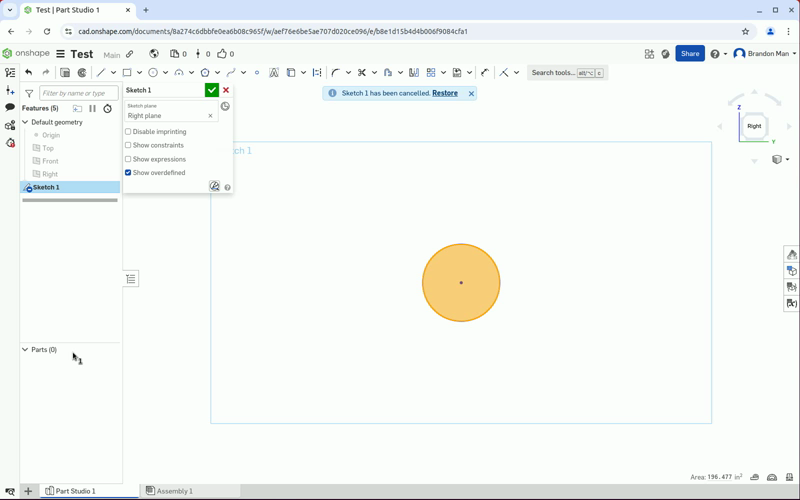
key(shift+y)
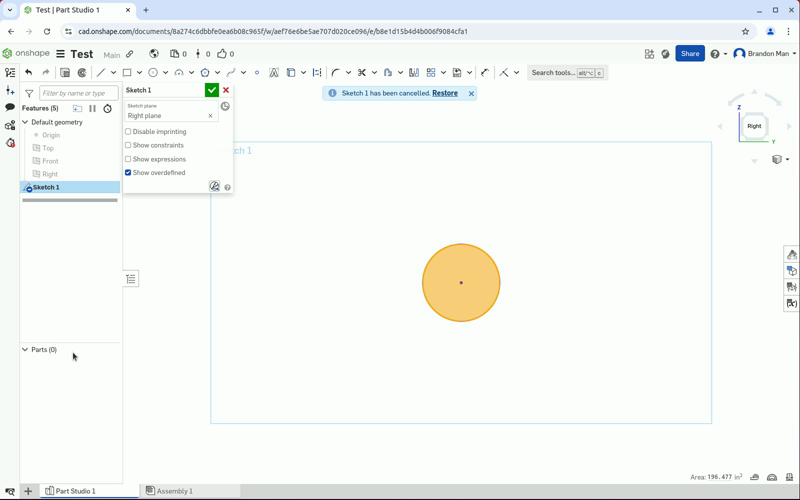
key(shift+e)
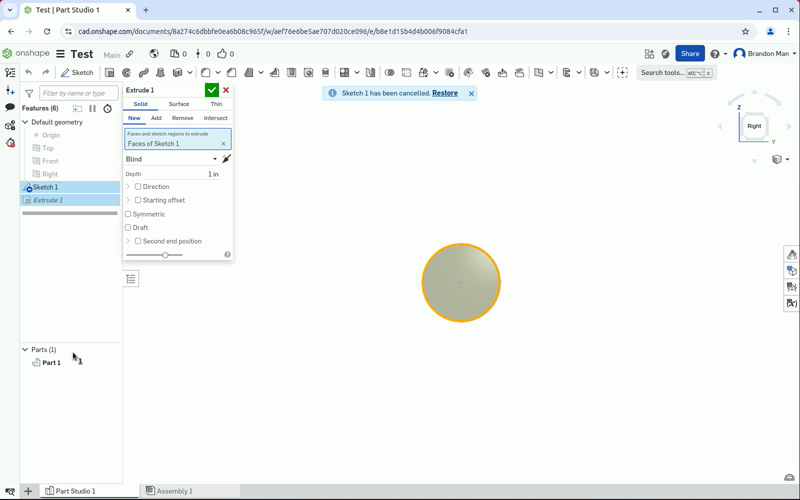
mouse_move(143, 106)
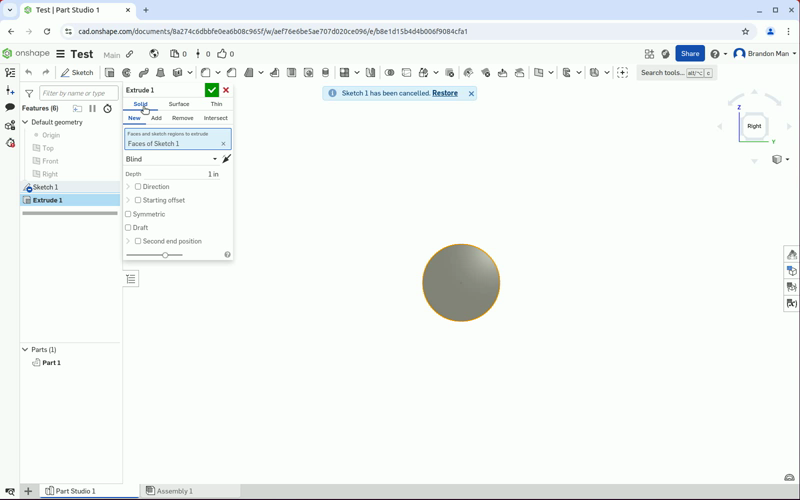
click(143, 106)
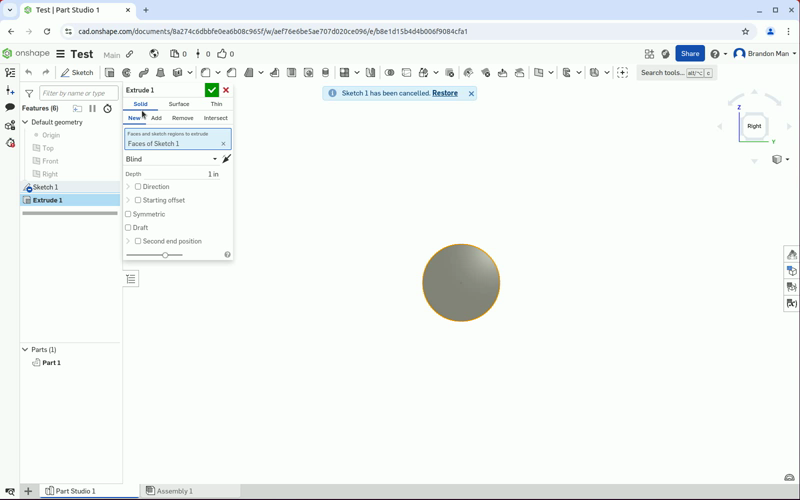
mouse_move(137, 120)
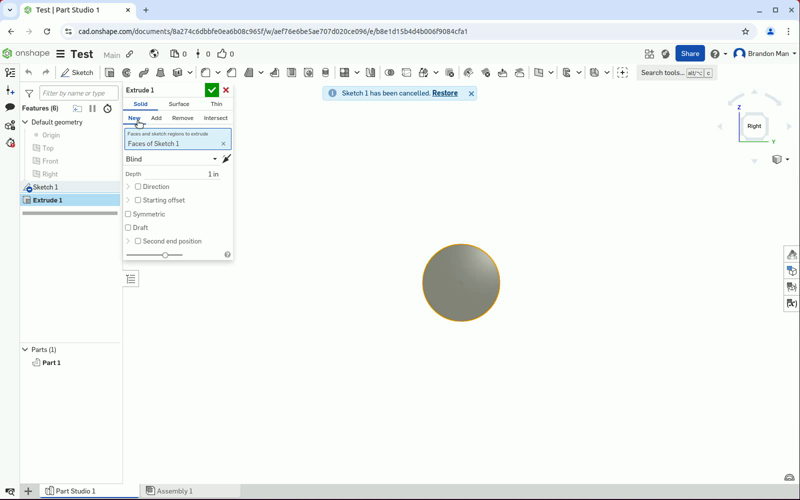
click(137, 120)
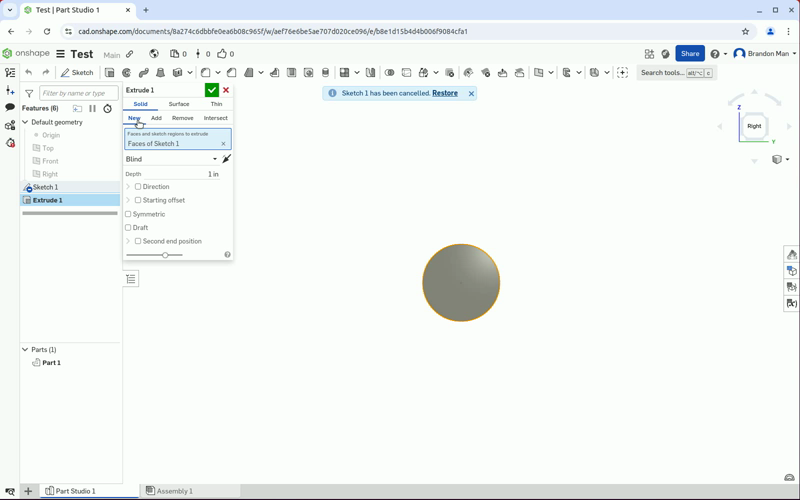
key(tab, 4)
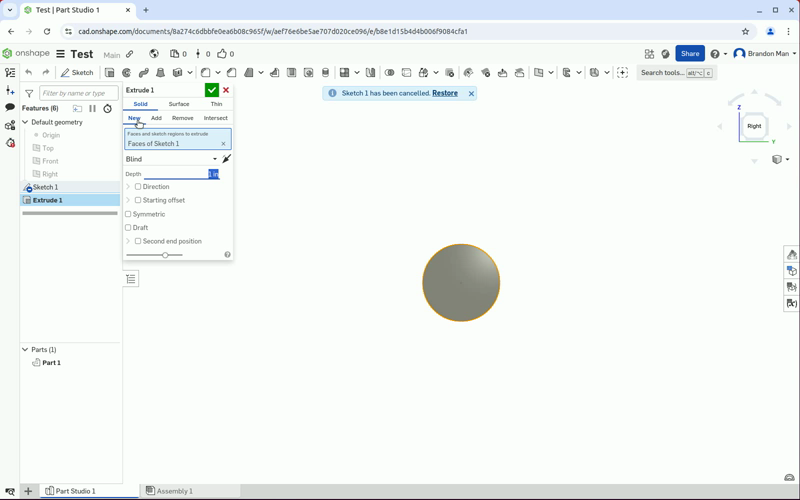
text(46.216)
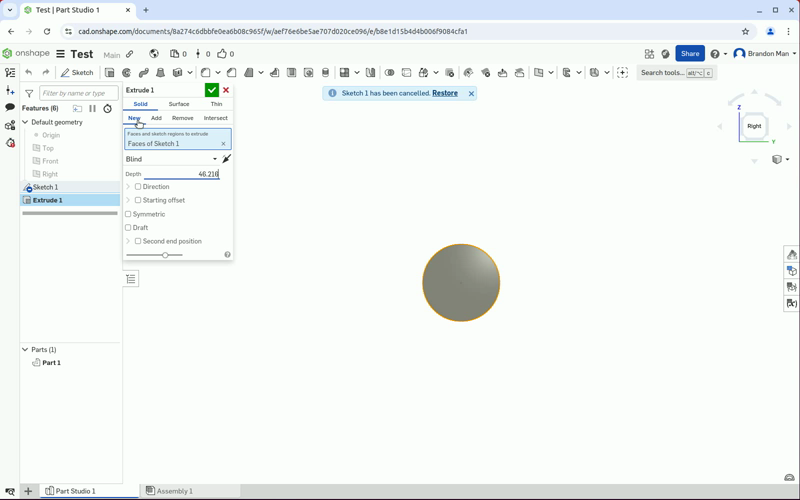
key(tab, 3)
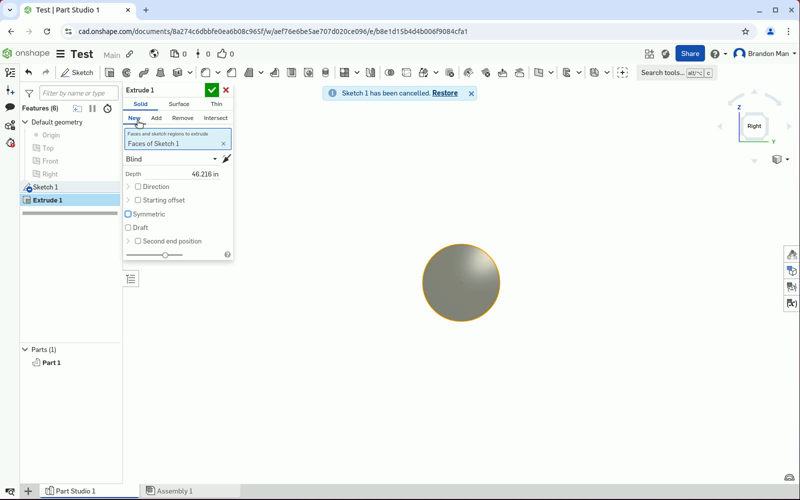
key(space)
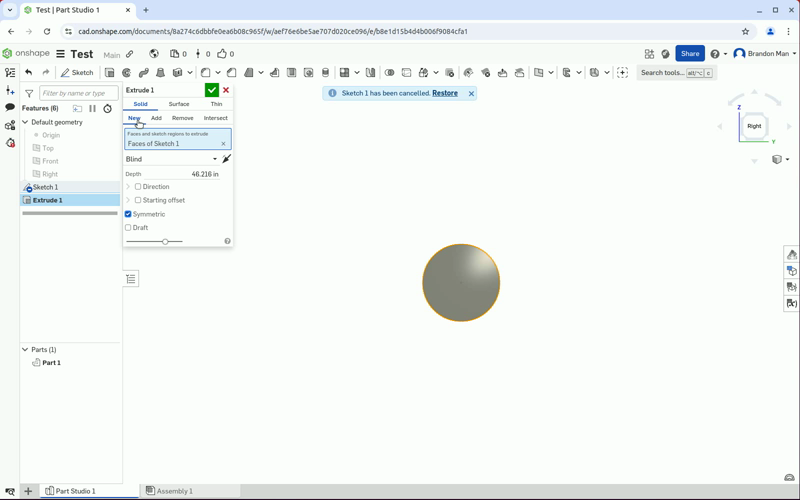
key(enter)
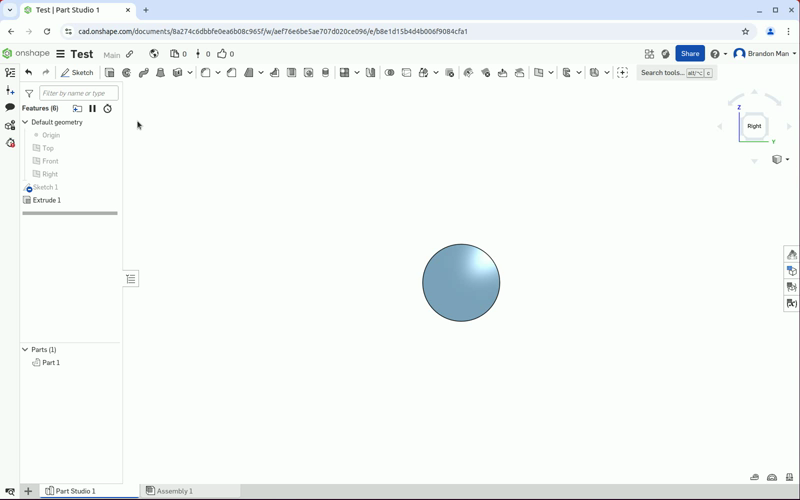
key(shift+h)
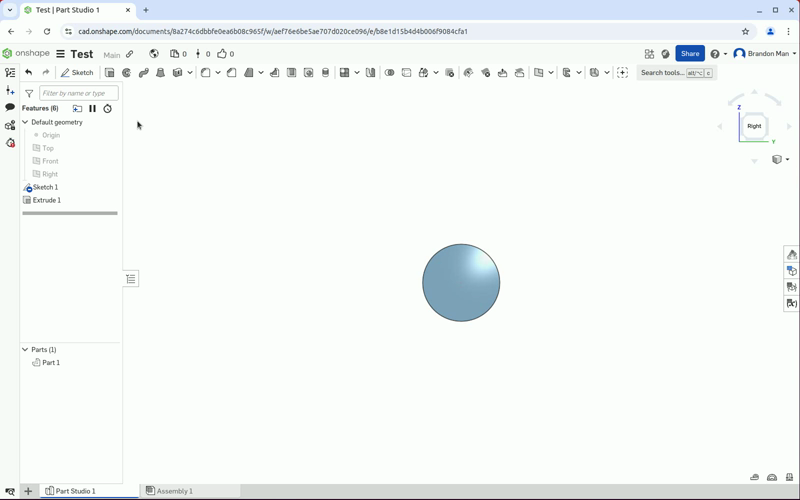
key(shift+h)
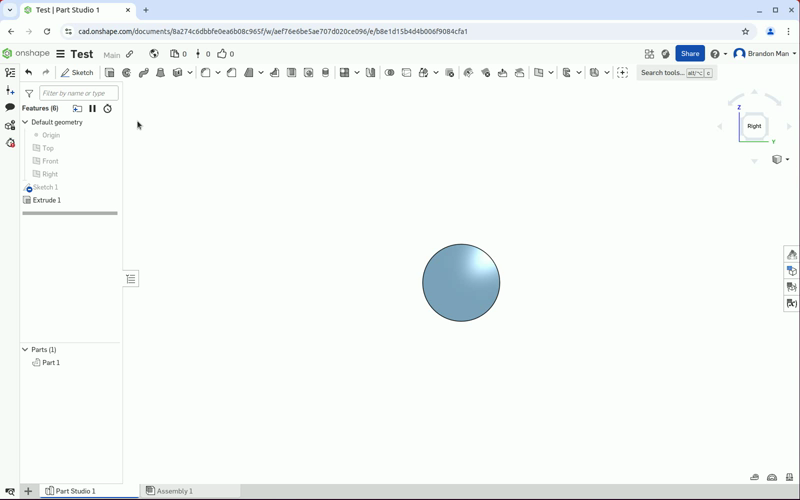
mouse_move(73, 189)
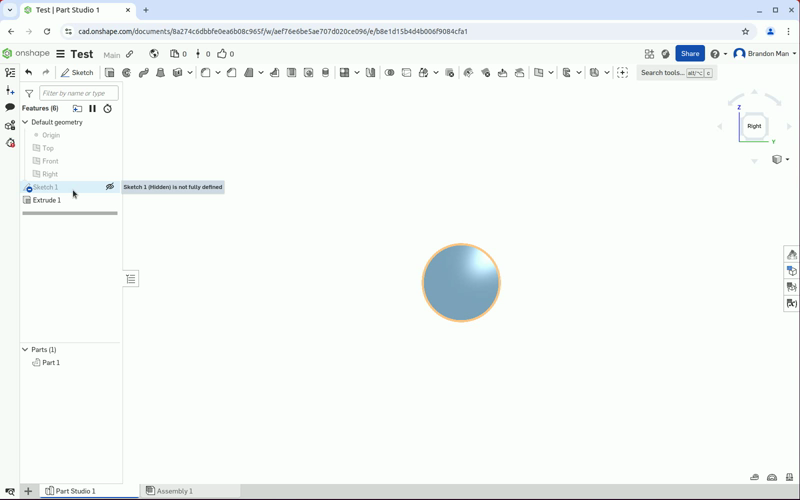
click(73, 189)
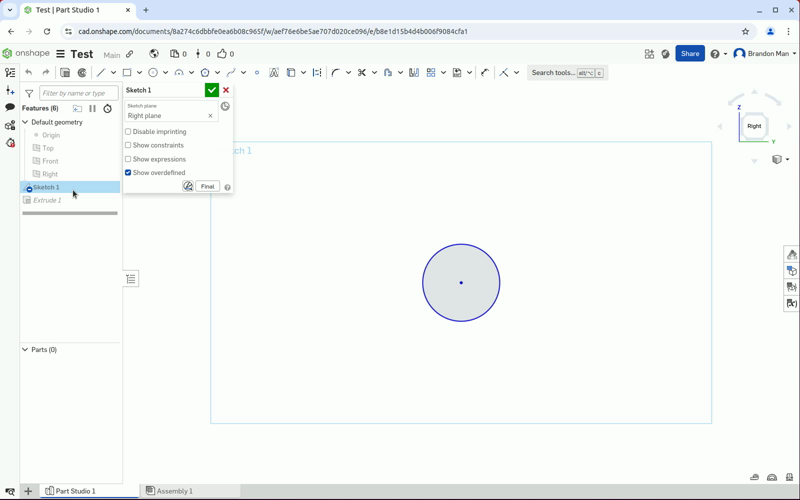
mouse_move(229, 92)
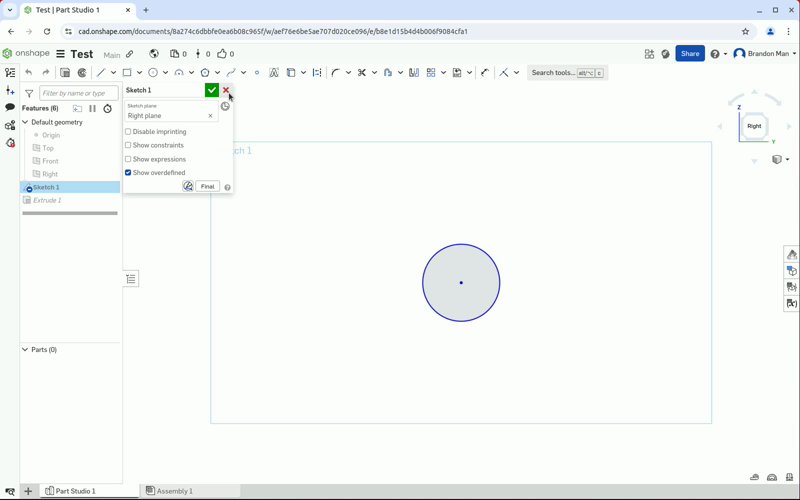
click(229, 92)
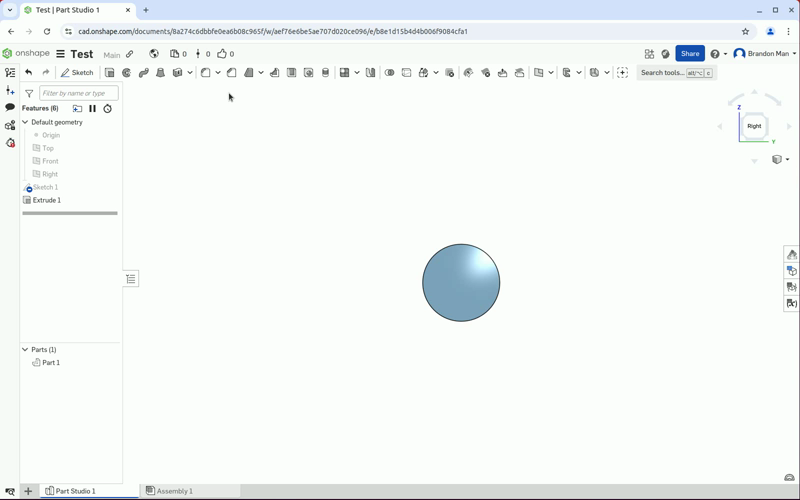
mouse_move(73, 352)
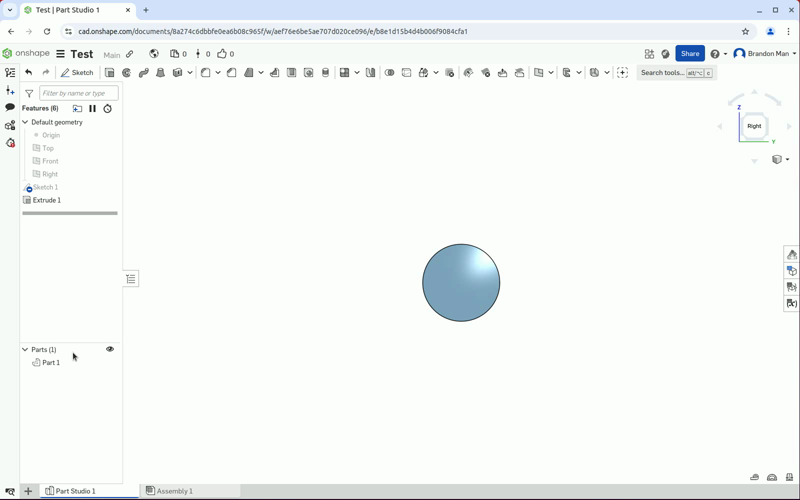
key(y)
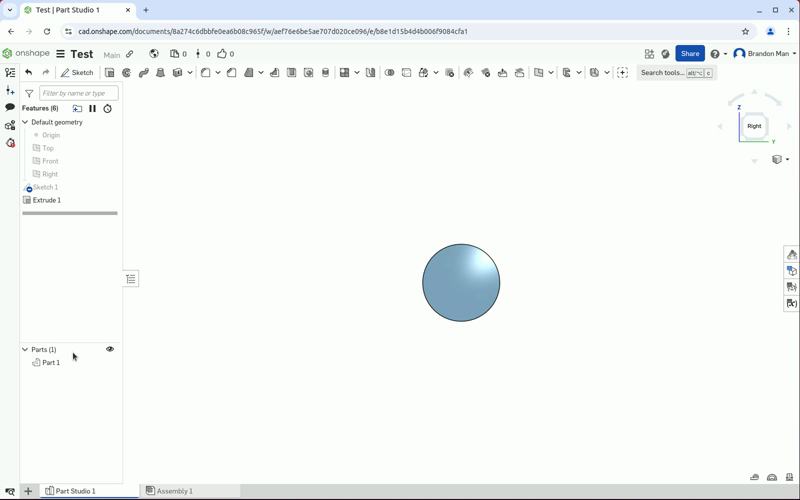
key(shift+p)
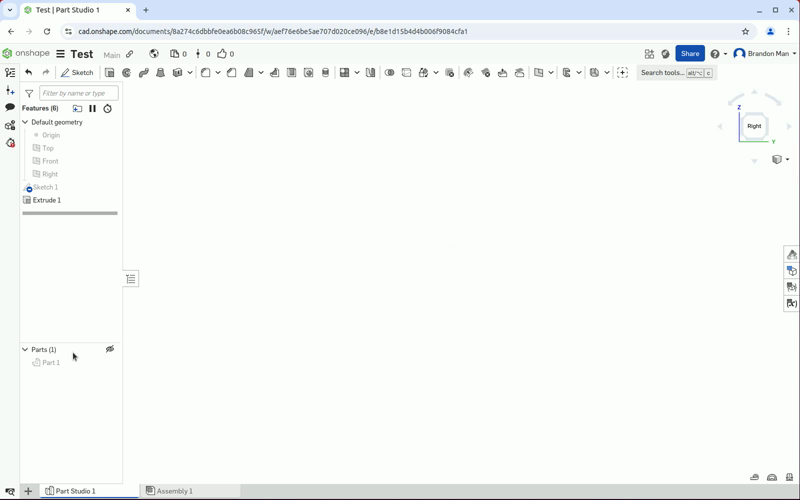
key(space)
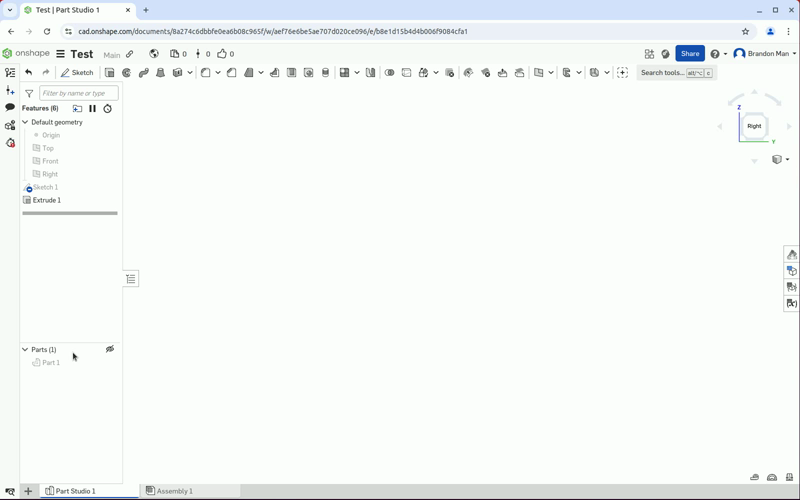
key_down(shift)
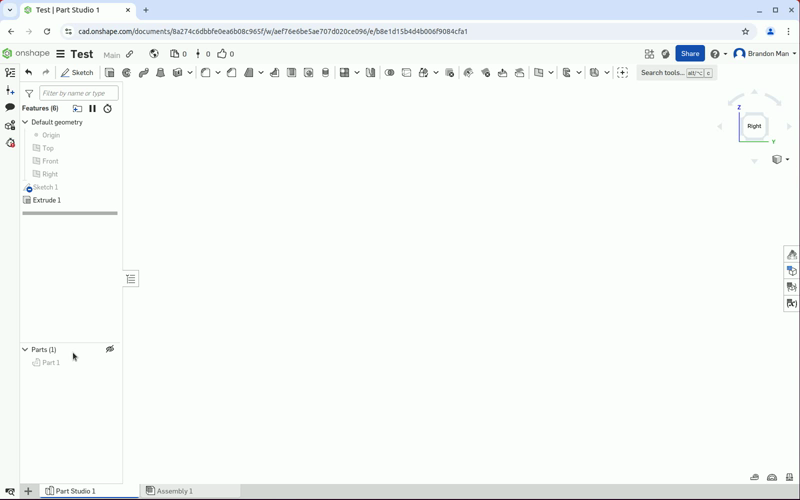
key(right)
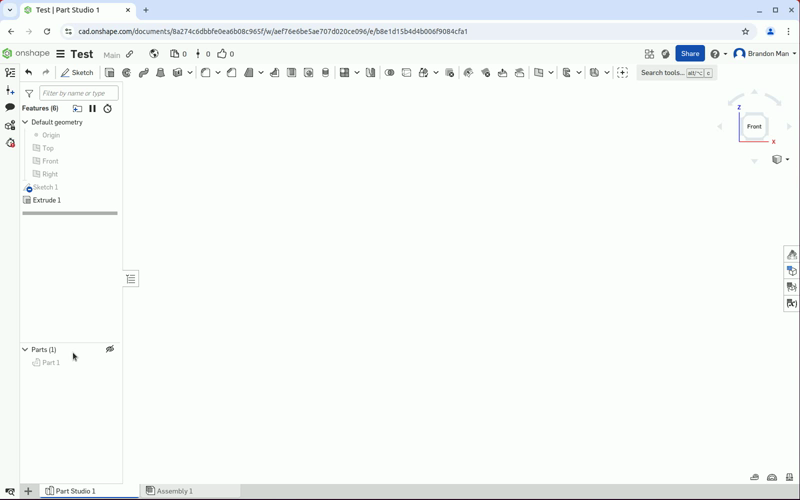
key_up(shift)
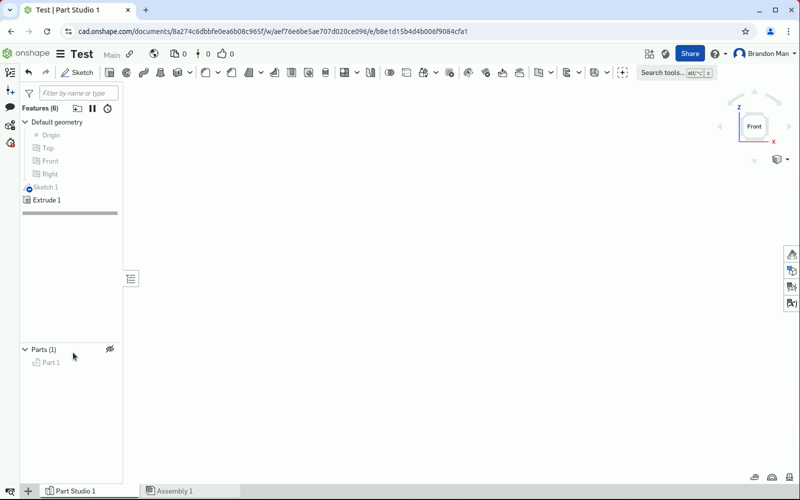
mouse_move(73, 352)
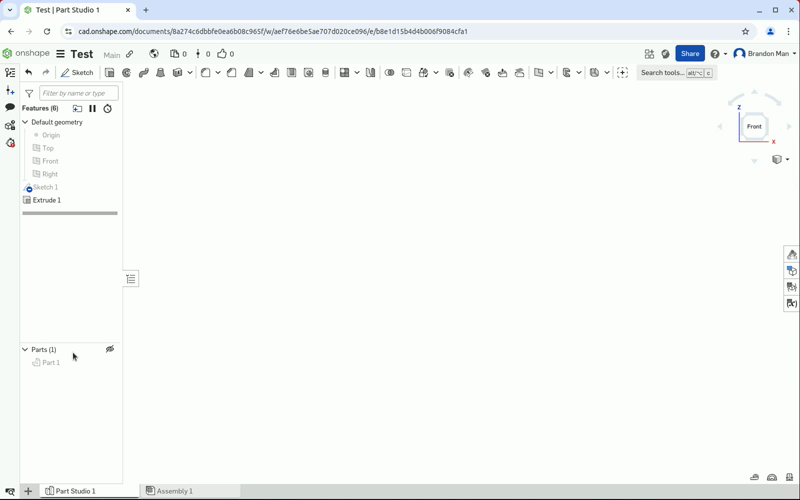
key(shift+y)
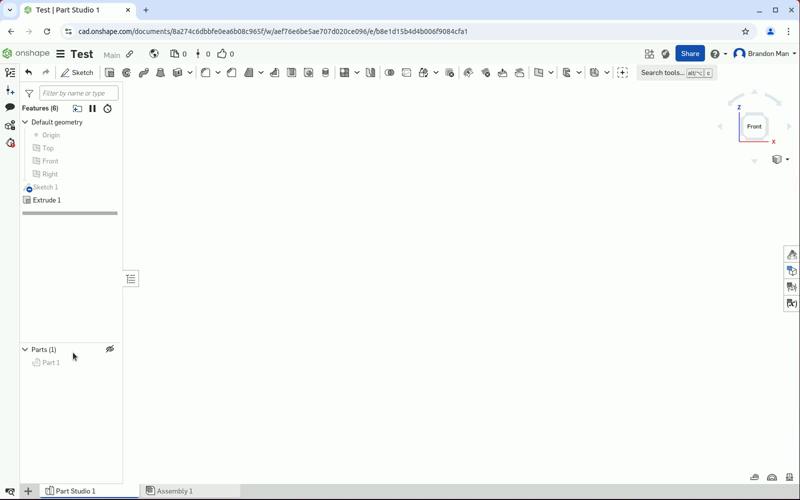
key(shift+s)
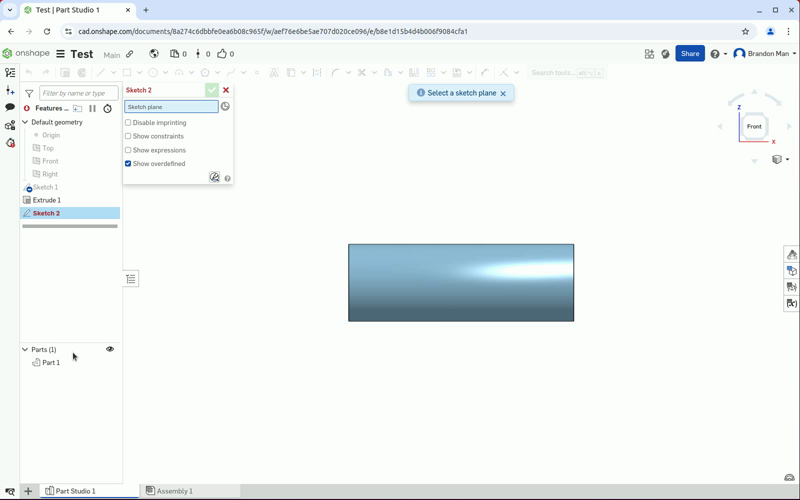
mouse_move(73, 163)
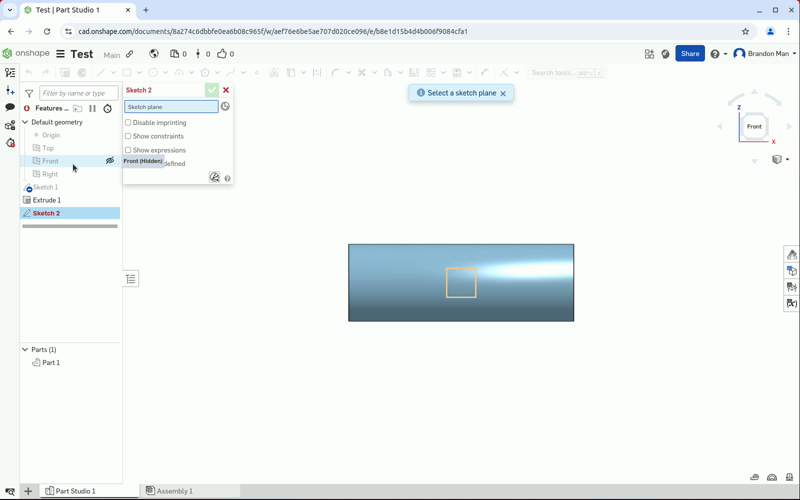
click(73, 163)
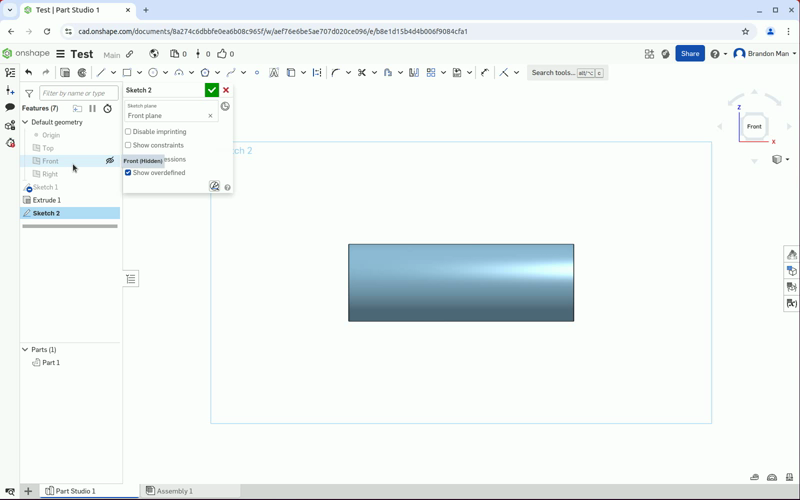
mouse_move(73, 352)
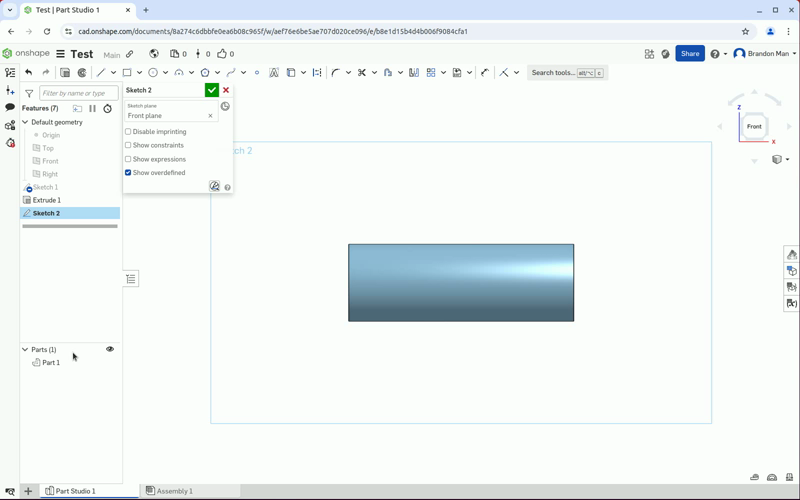
key(y)
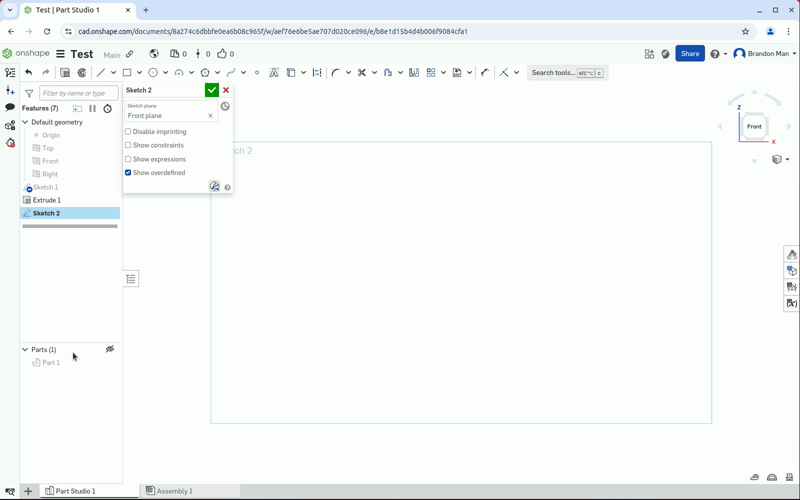
key(c)
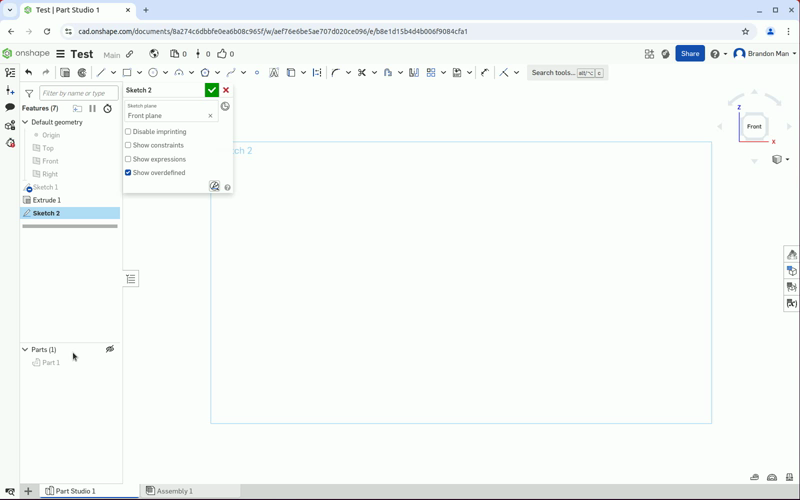
key_down(shift)
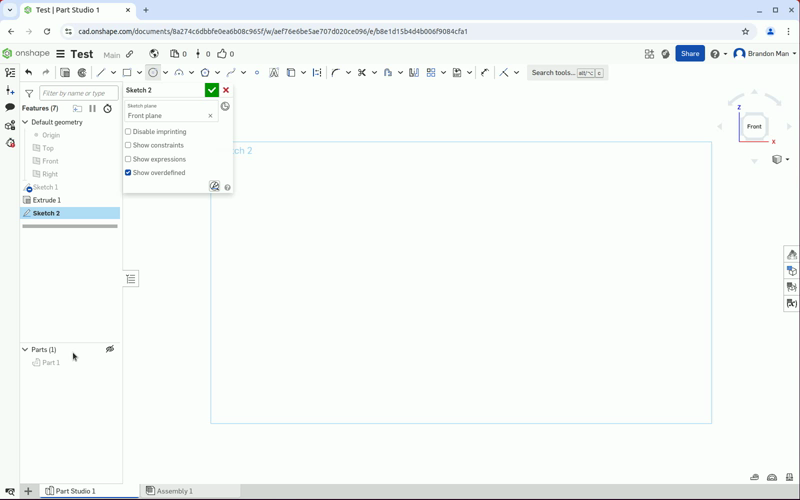
mouse_move(461, 282)
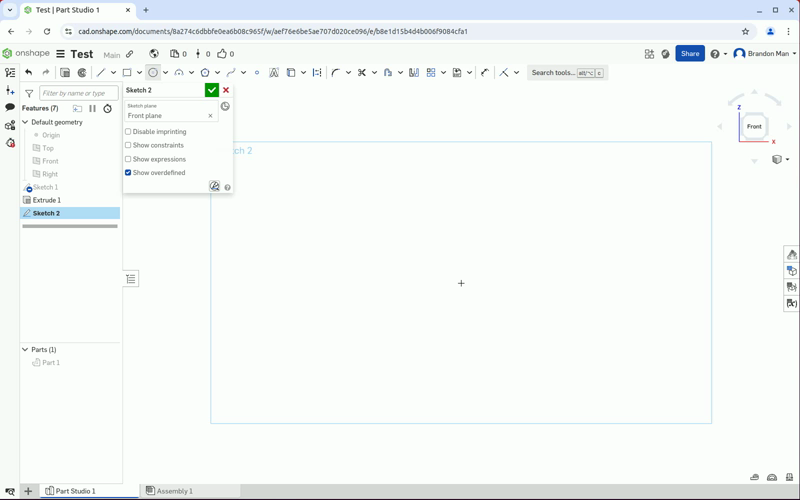
click(461, 282)
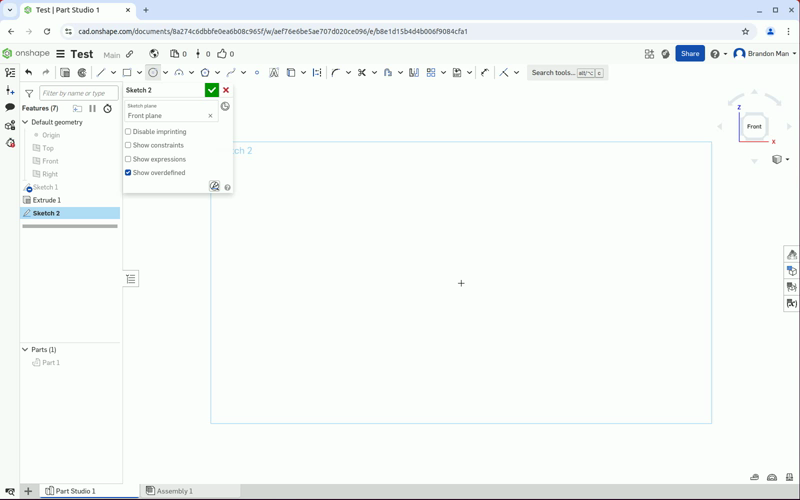
key_up(shift)
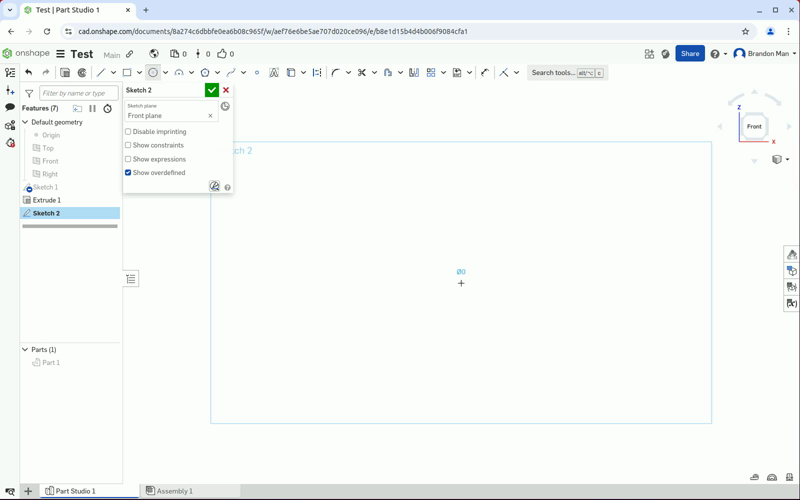
mouse_move(499, 282)
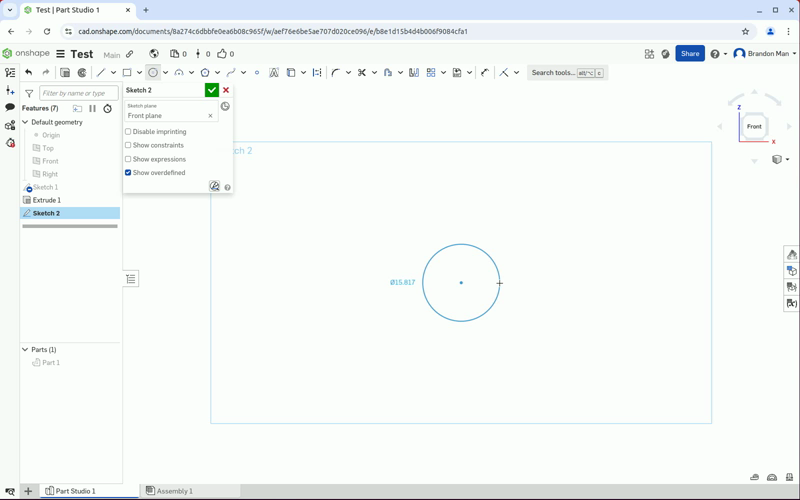
click(499, 282)
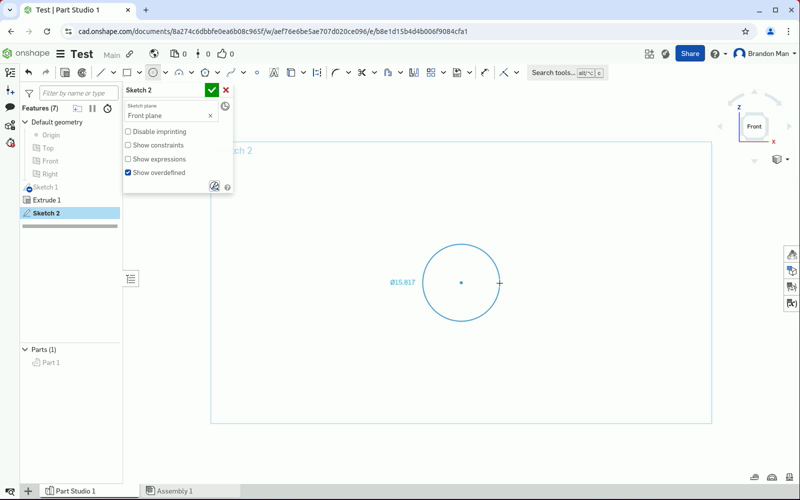
key(esc)
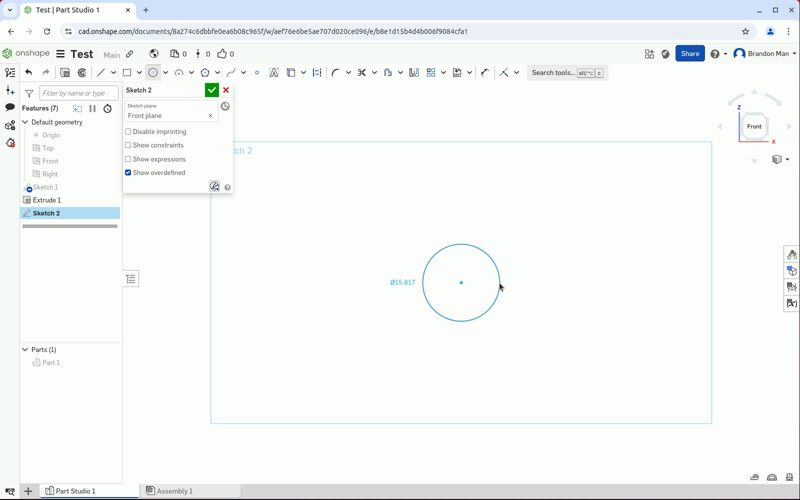
mouse_move(440, 260)
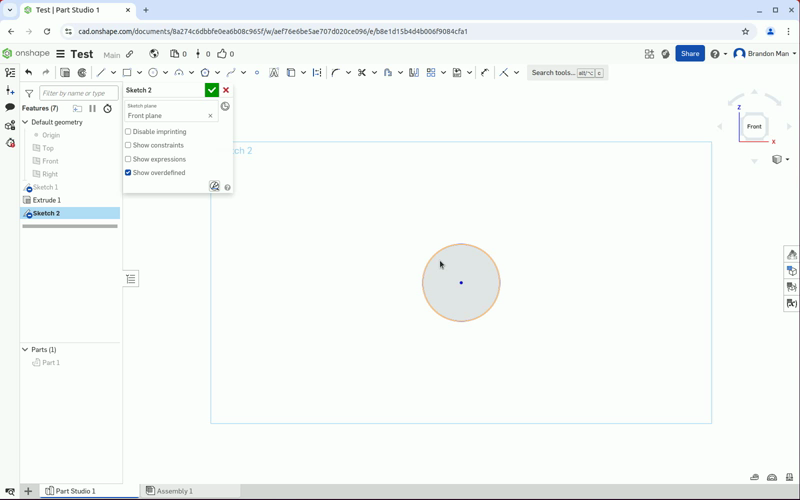
click(440, 260)
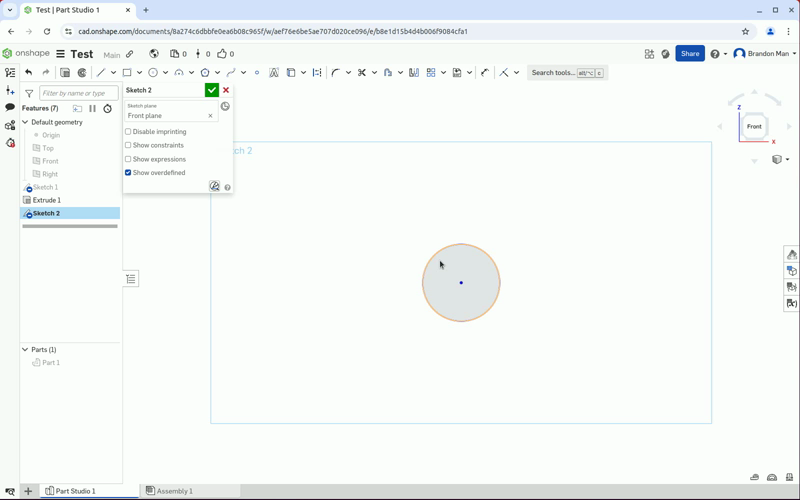
mouse_move(73, 352)
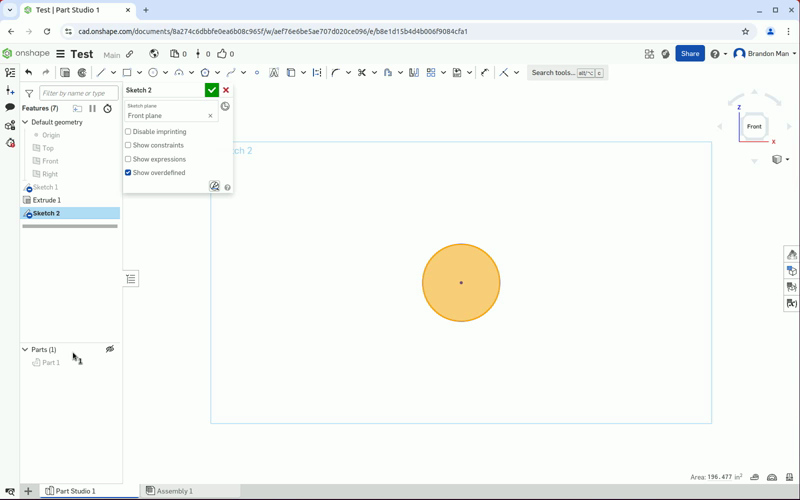
key(shift+y)
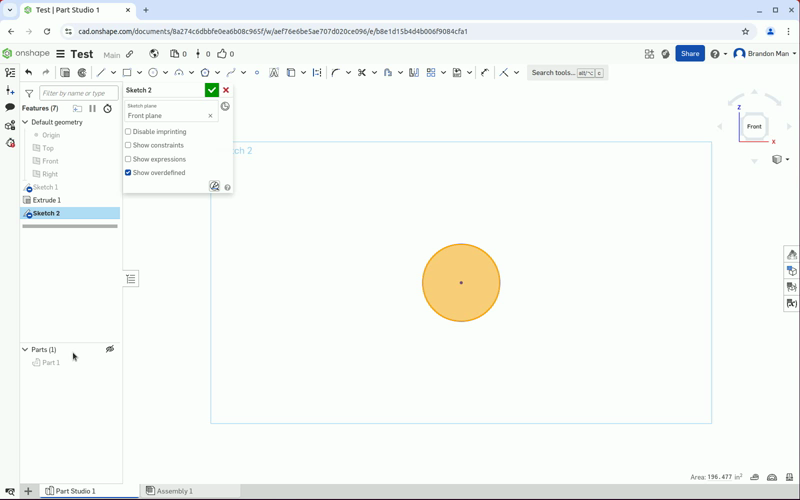
key(shift+e)
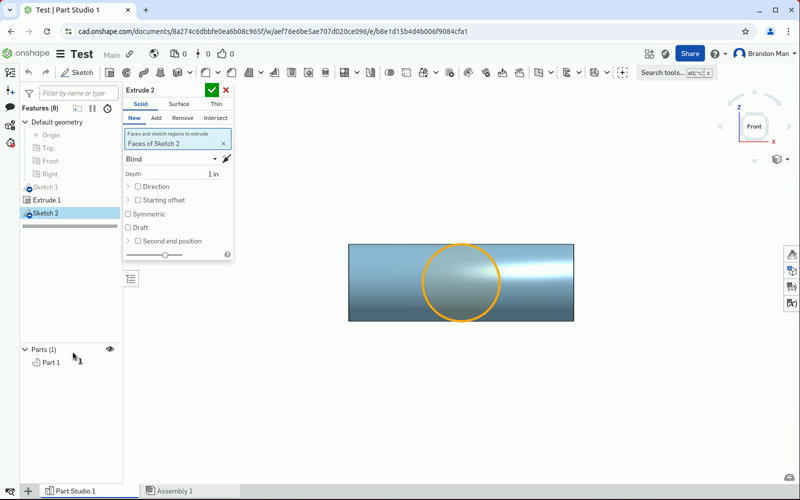
mouse_move(143, 106)
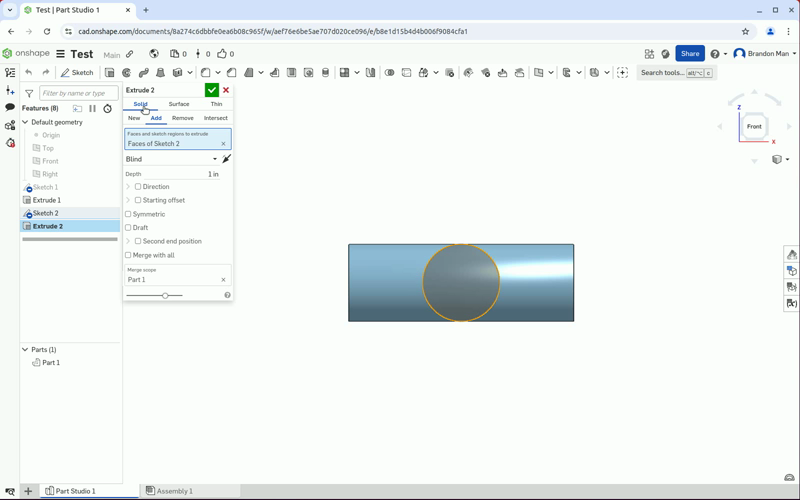
click(143, 106)
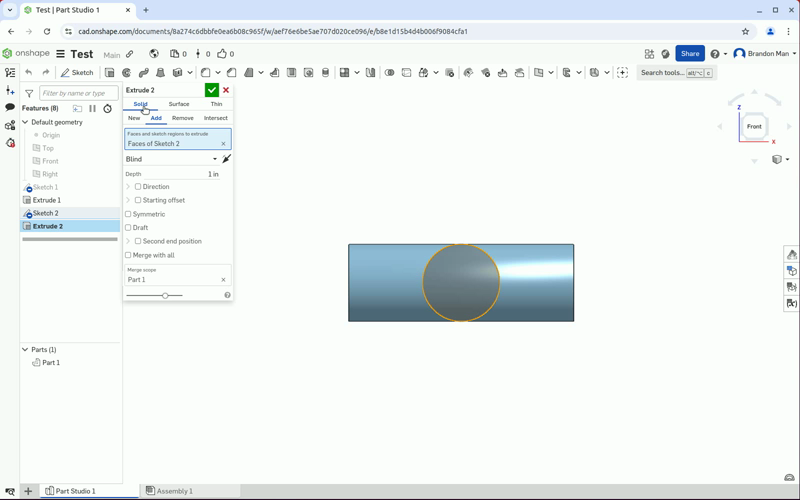
mouse_move(137, 120)
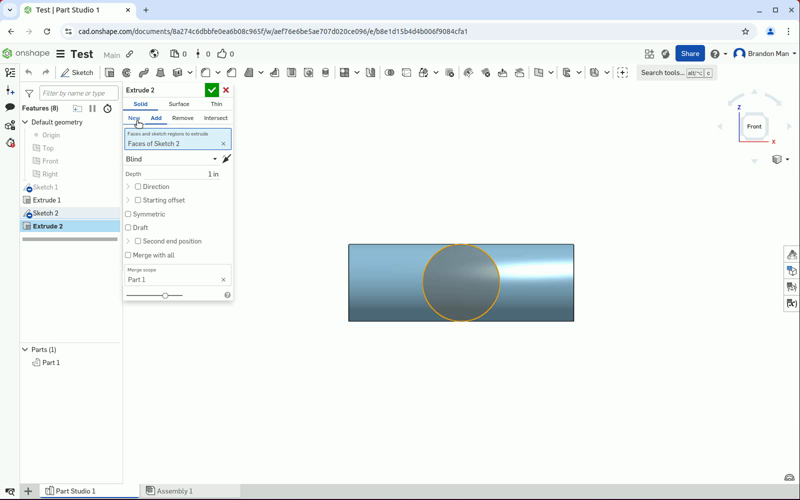
click(137, 120)
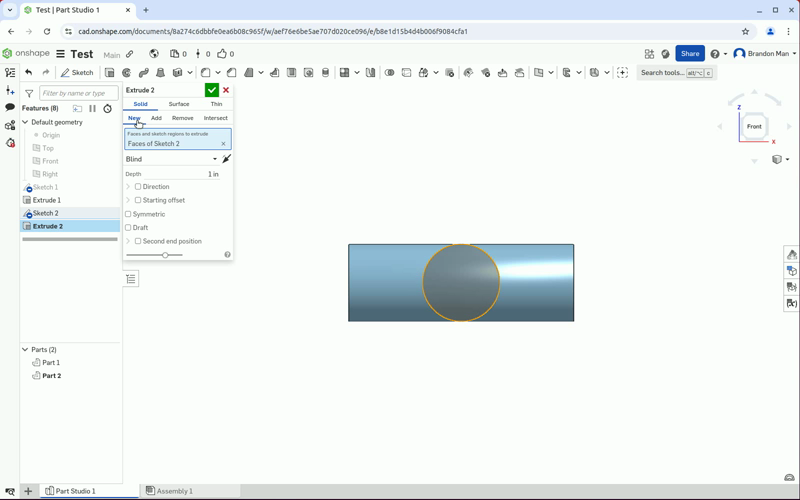
key(tab, 4)
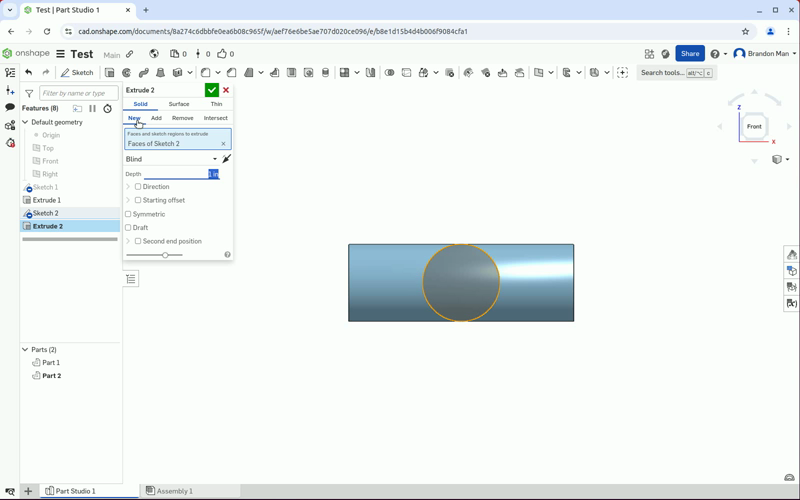
text(46.216)
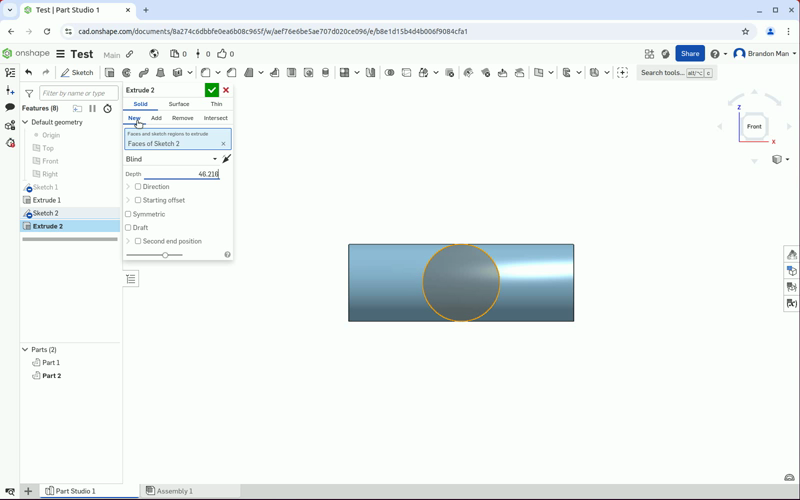
key(tab, 3)
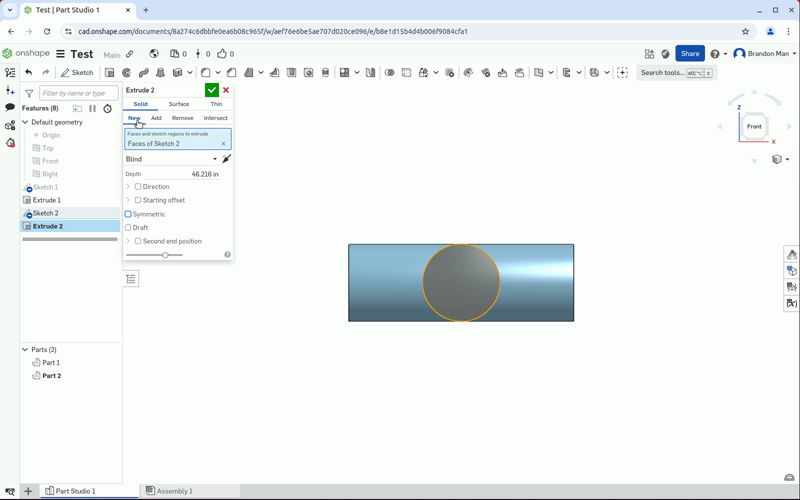
key(space)
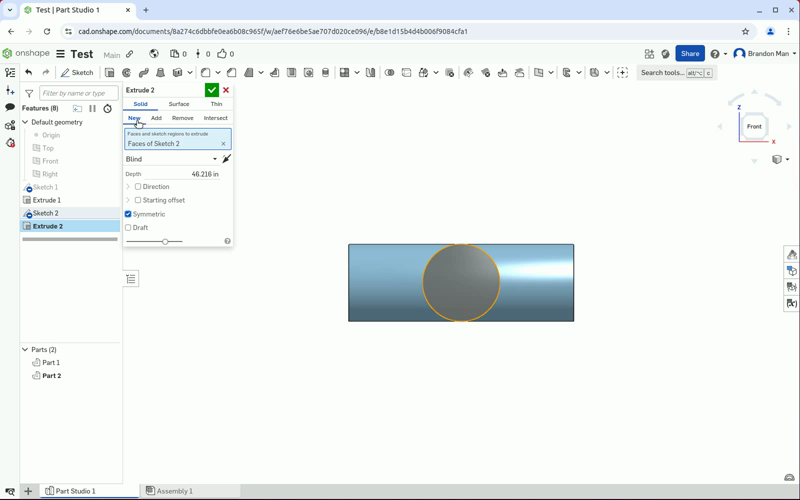
key(enter)
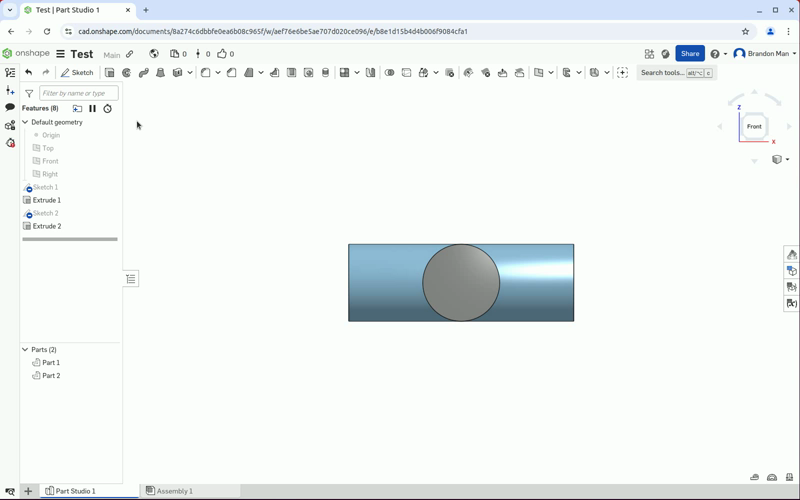
key(shift+h)
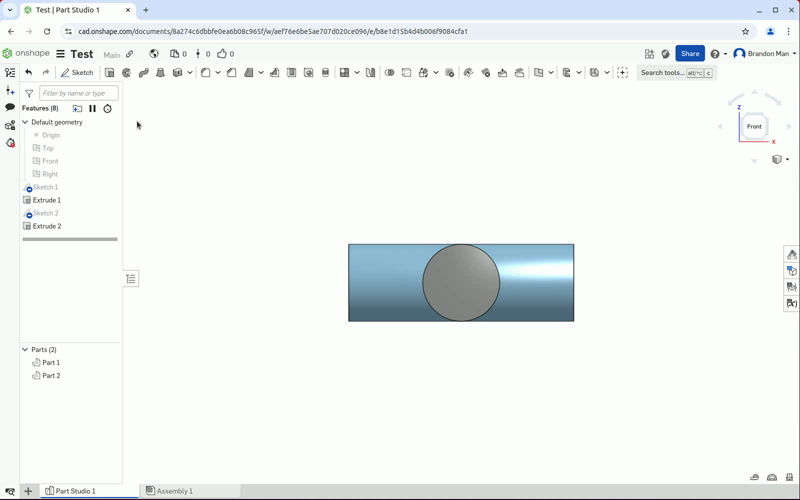
key(shift+h)
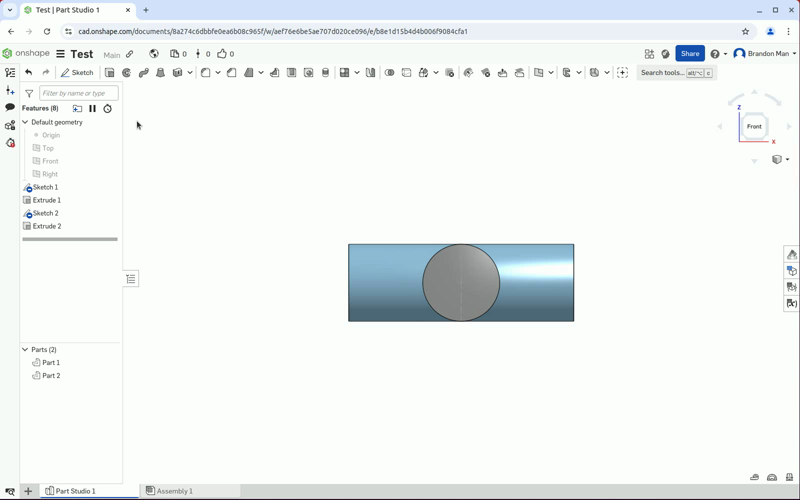
key(shift+7)
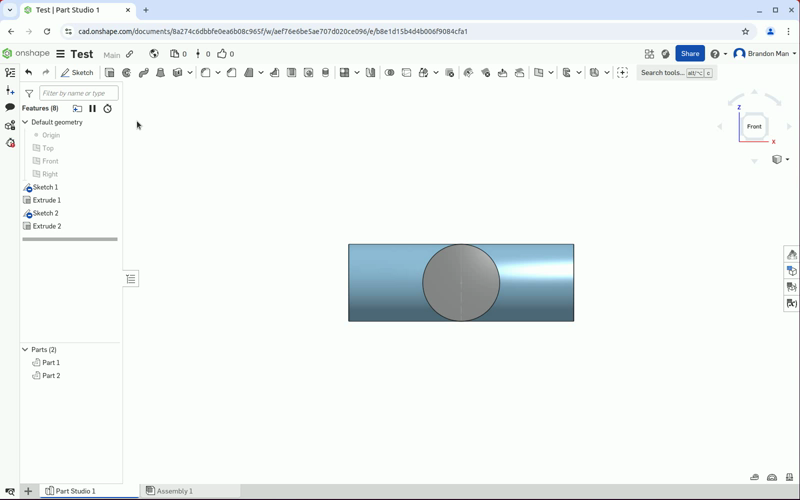
key(left, 2)
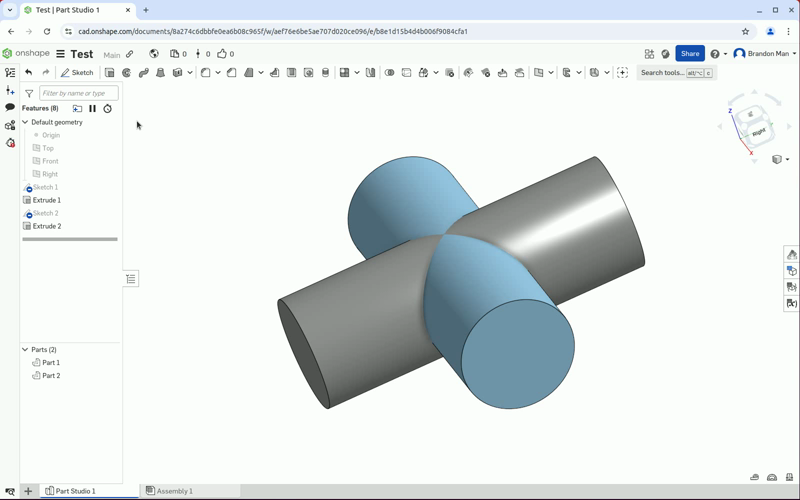
key(down, 2)
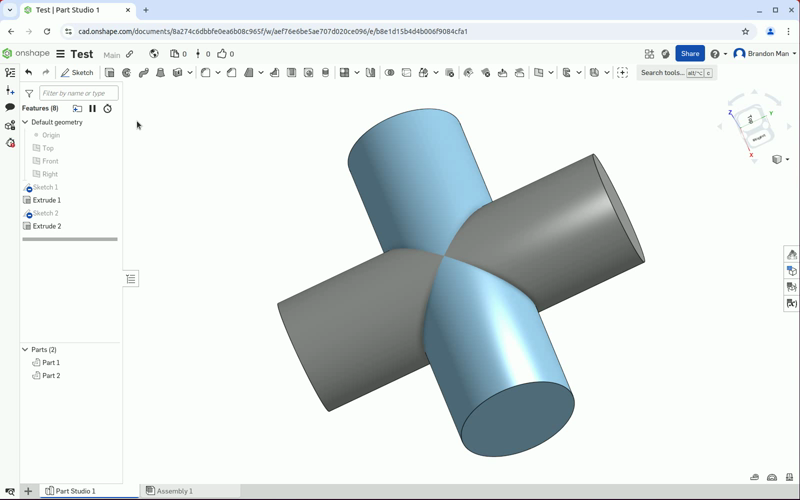
key(up, 2)
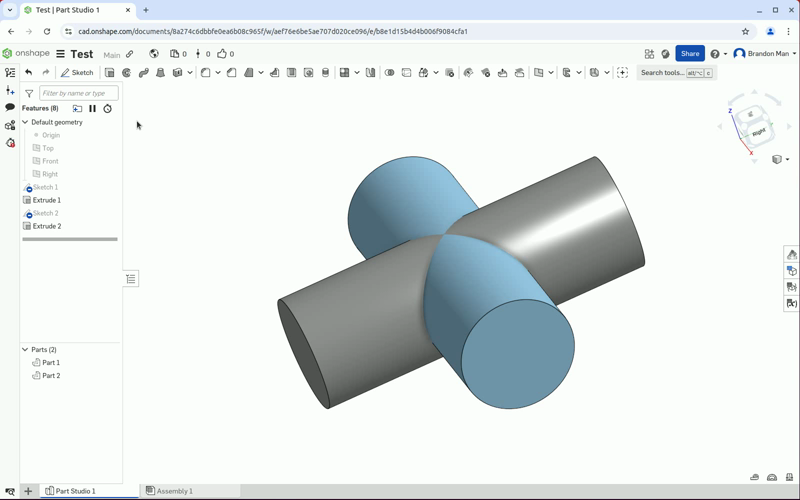
key(right, 2)
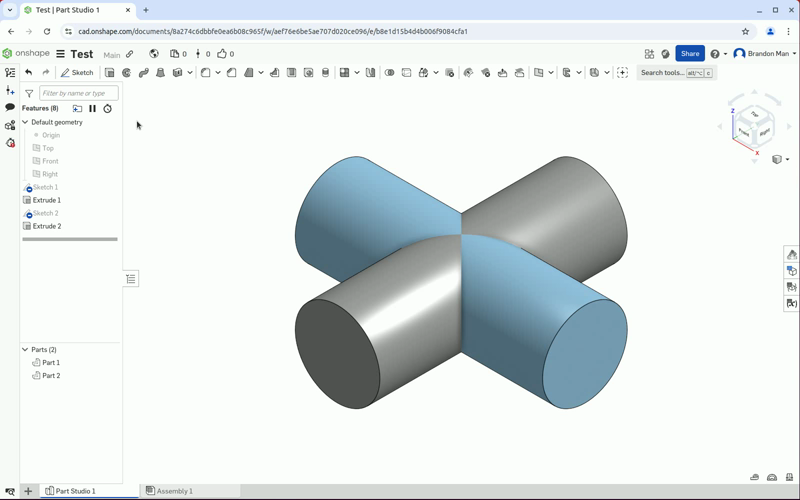
mouse_move(73, 189)
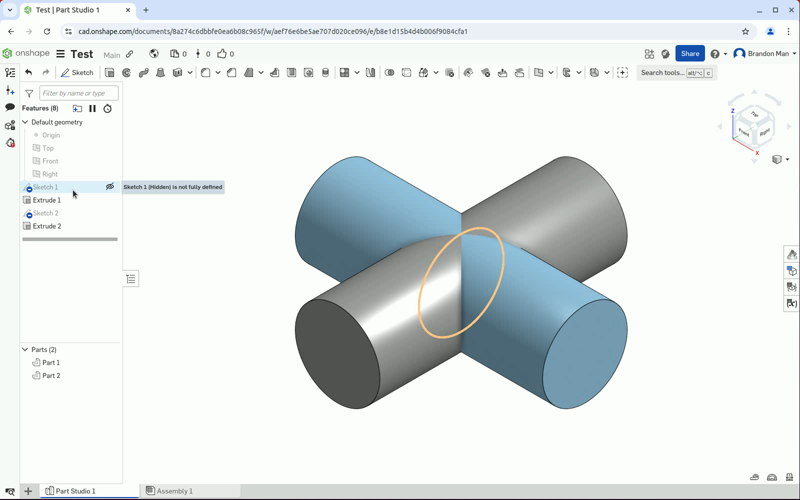
click(73, 189)